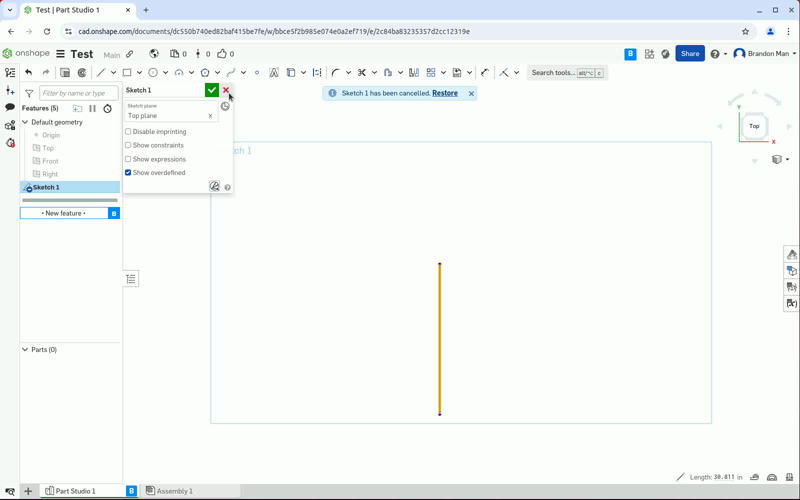
key(shift+h)
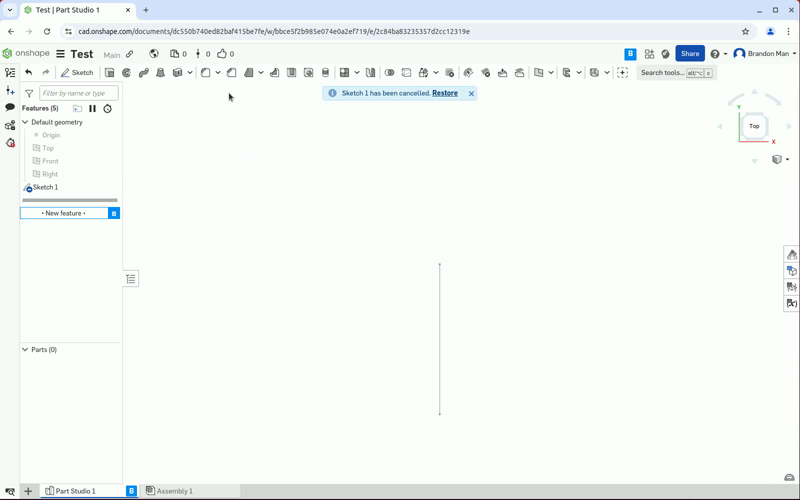
key(shift+s)
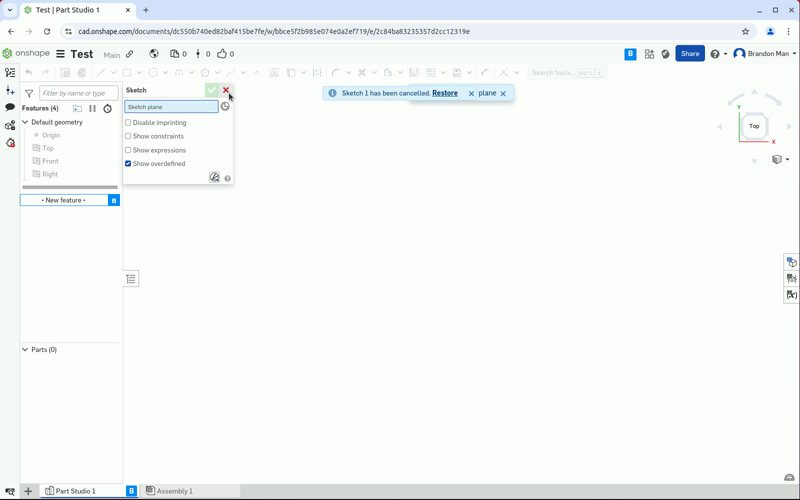
mouse_move(73, 150)
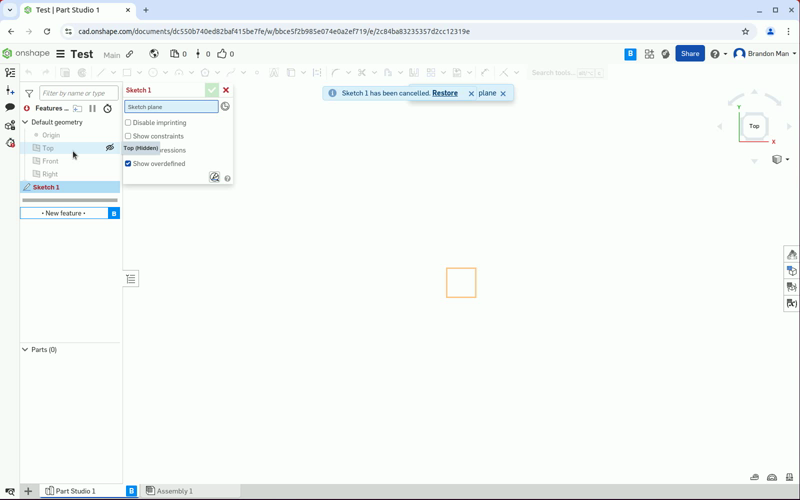
click(73, 150)
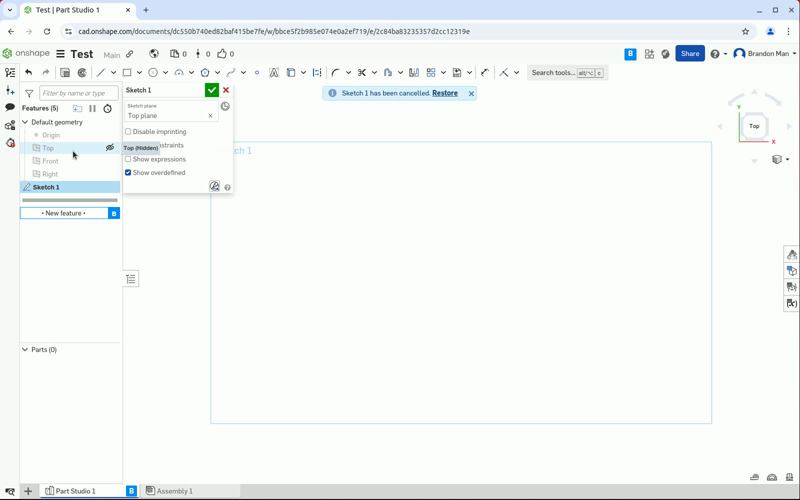
mouse_move(73, 352)
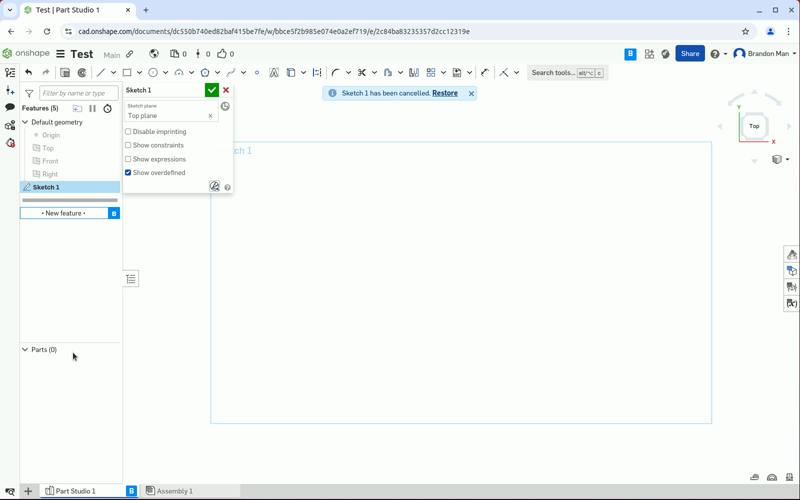
key(y)
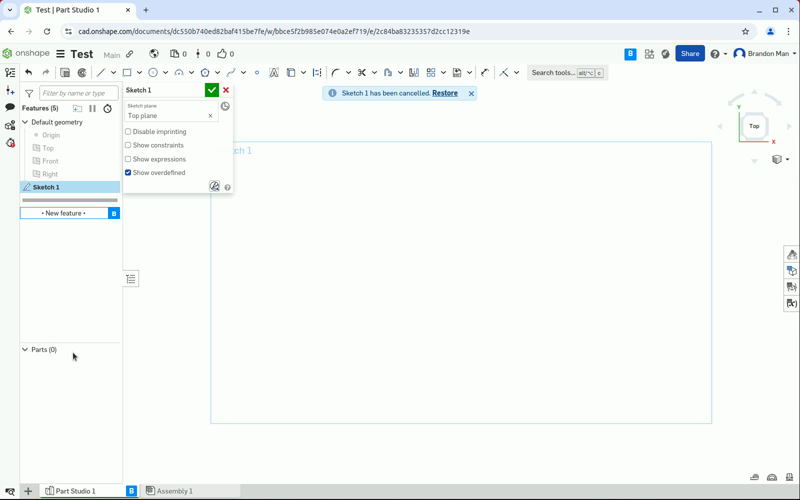
key(l)
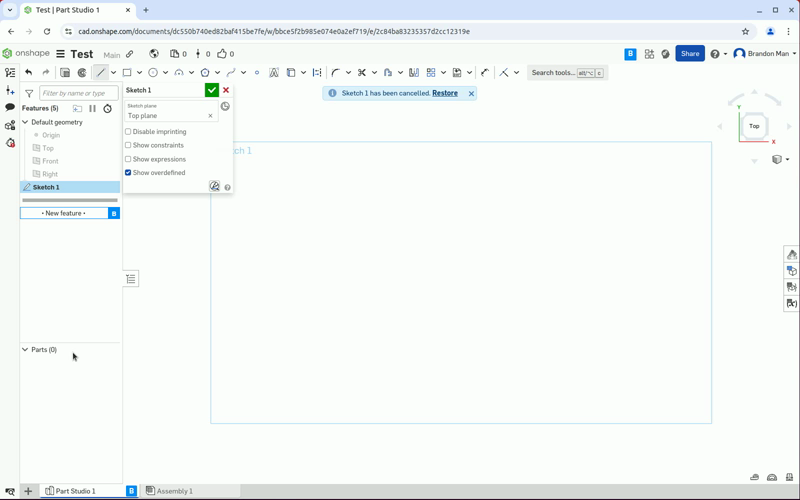
key_down(shift)
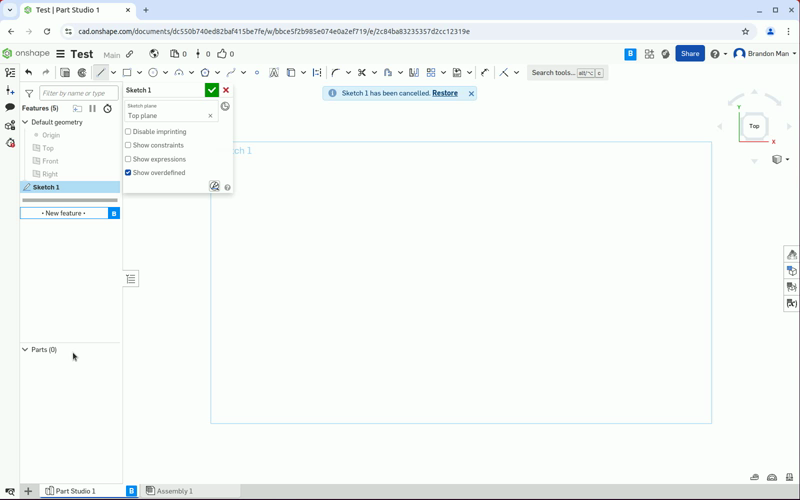
mouse_move(348, 367)
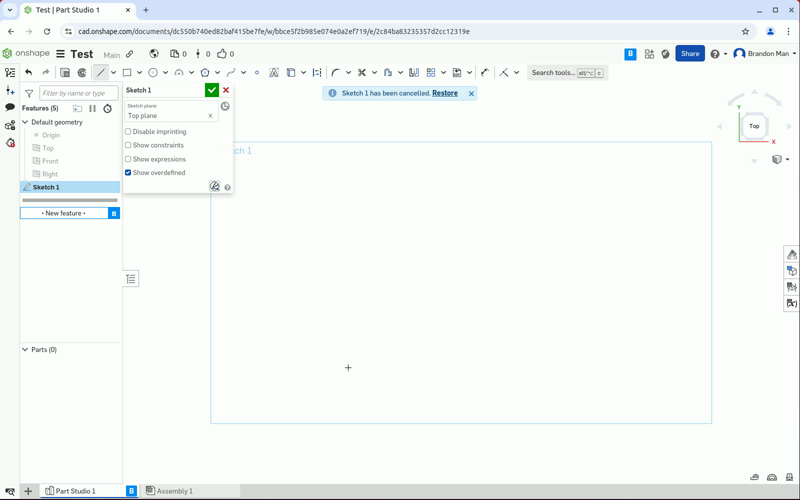
click(348, 367)
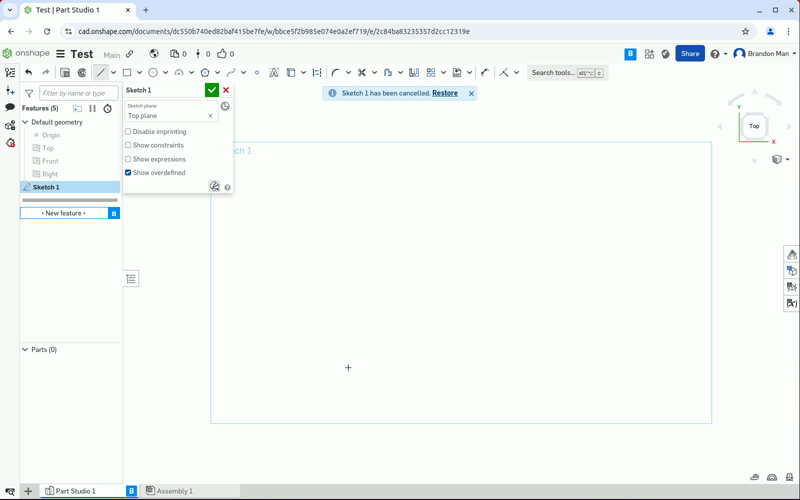
key_up(shift)
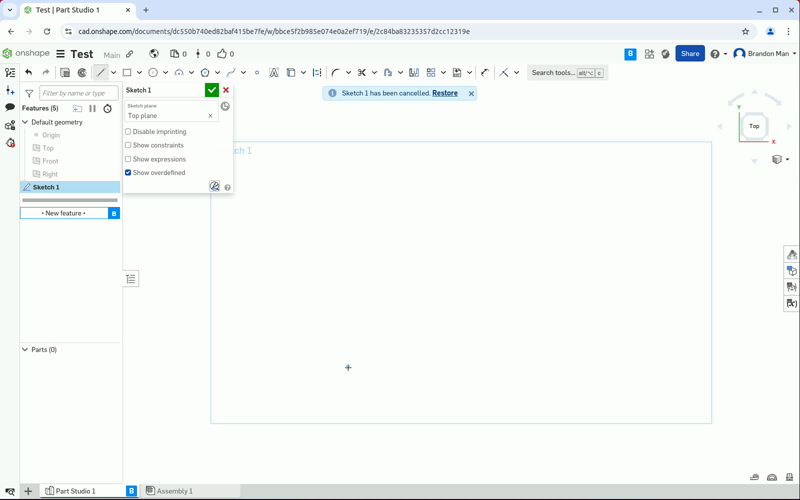
key_down(shift)
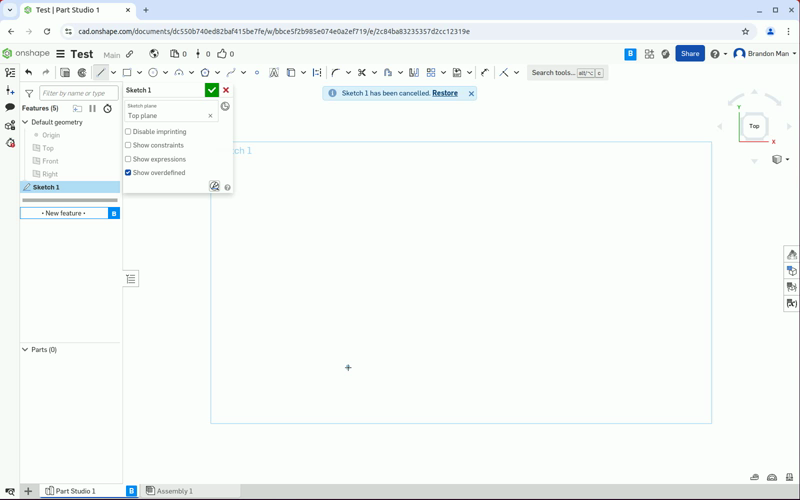
mouse_move(572, 367)
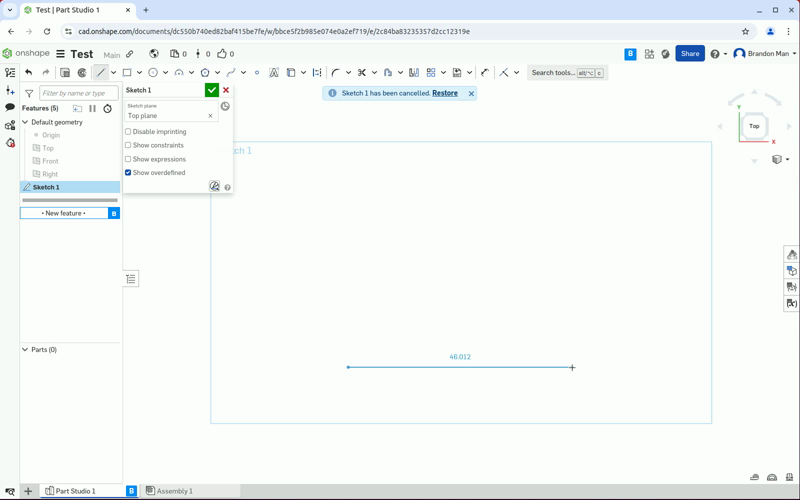
click(572, 367)
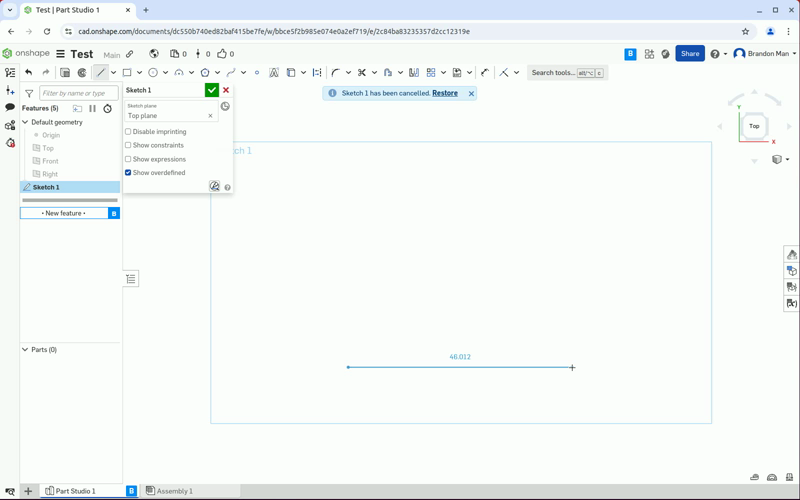
key_up(shift)
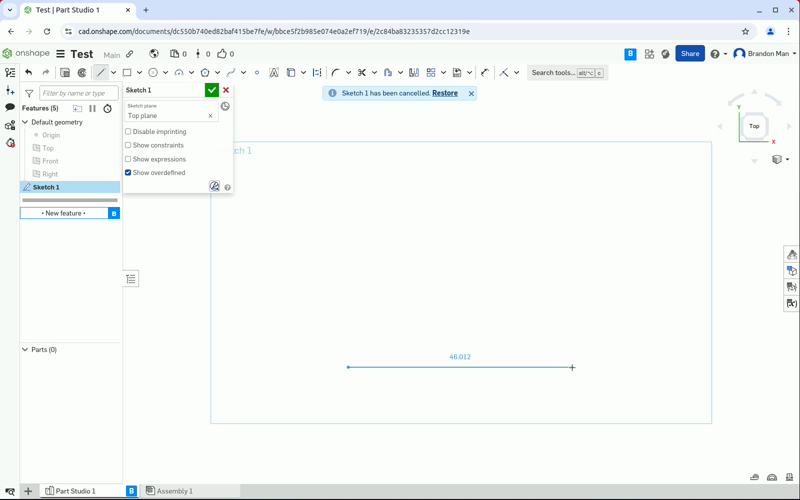
key_down(shift)
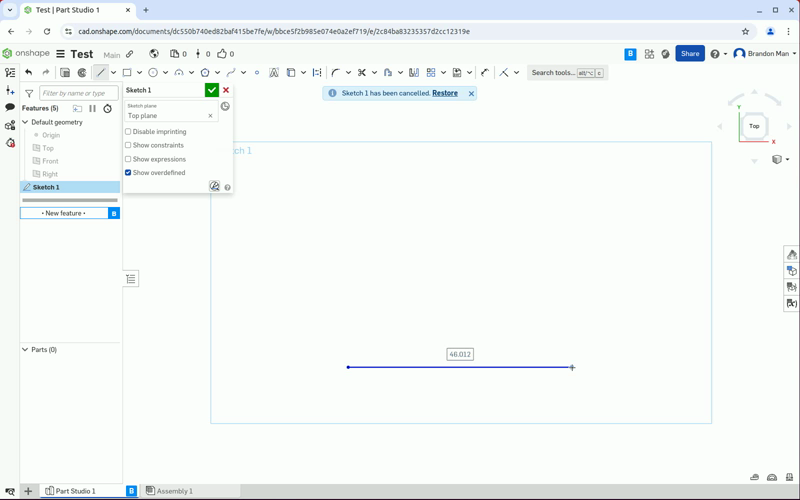
mouse_move(572, 199)
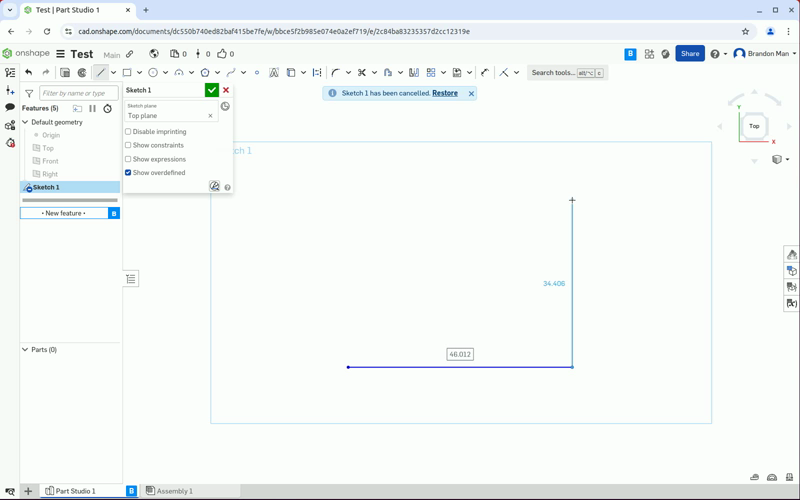
click(572, 199)
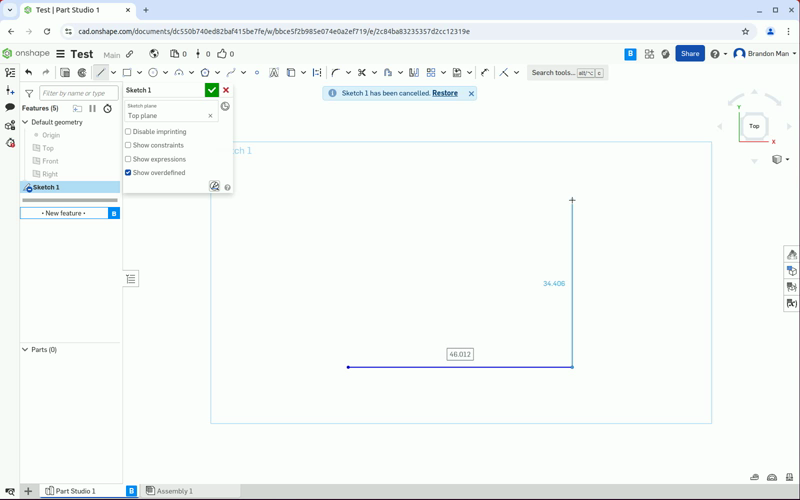
key_up(shift)
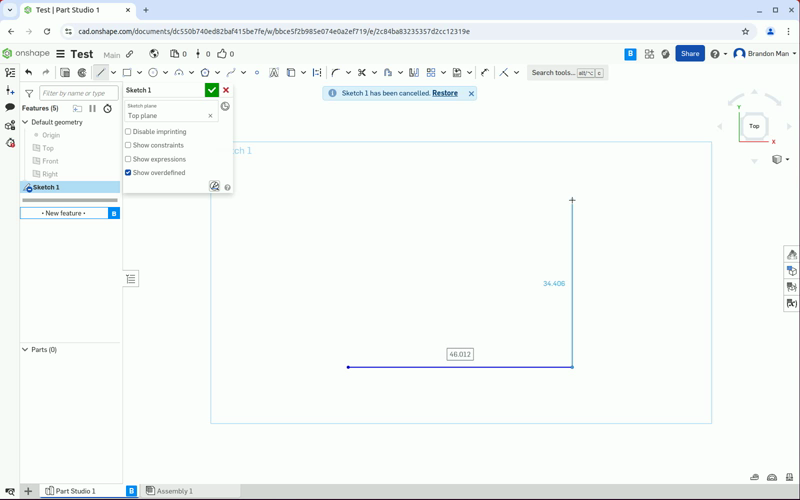
key_down(shift)
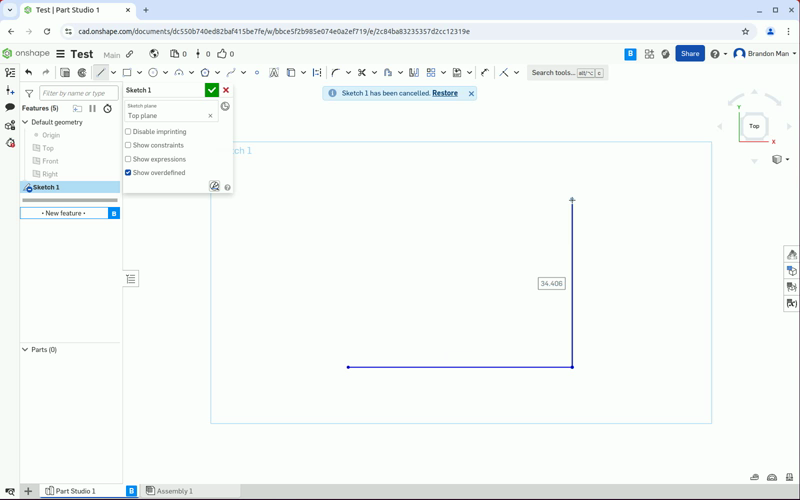
mouse_move(348, 199)
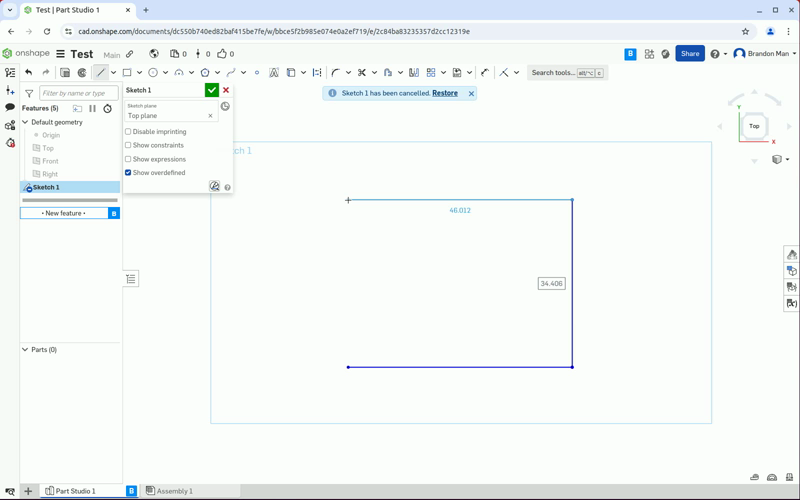
click(348, 199)
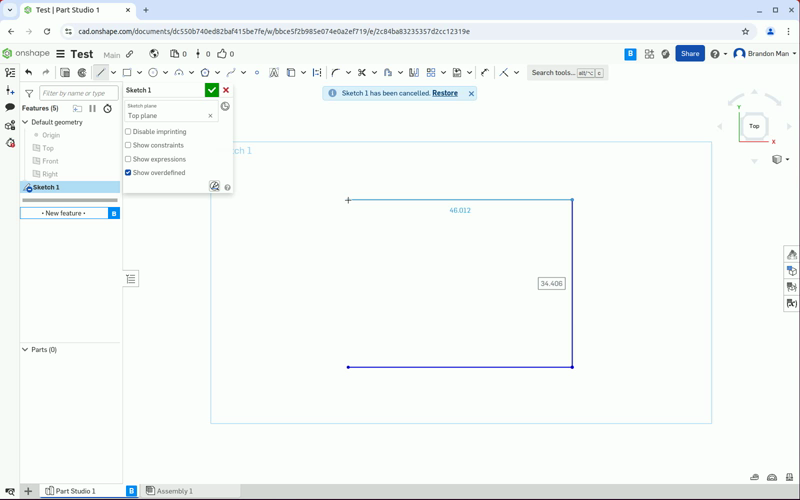
key_up(shift)
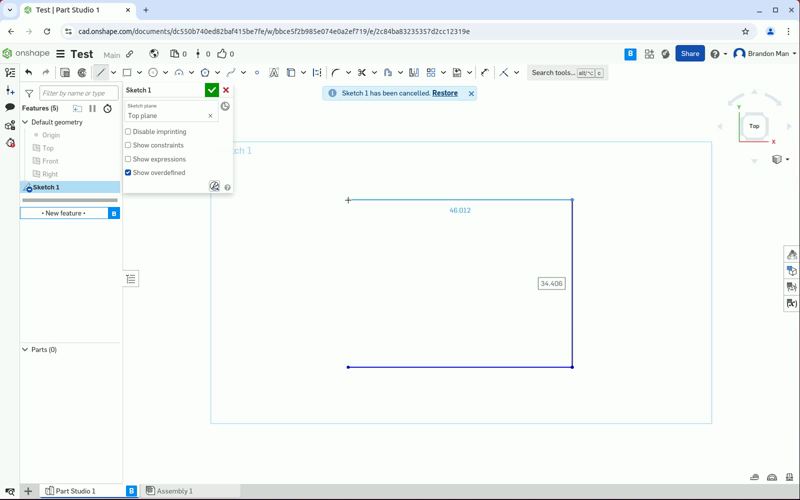
key_down(shift)
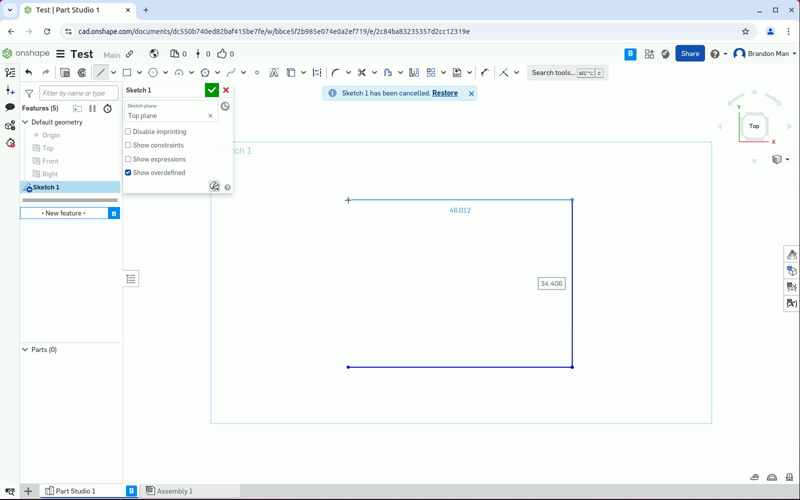
mouse_move(348, 367)
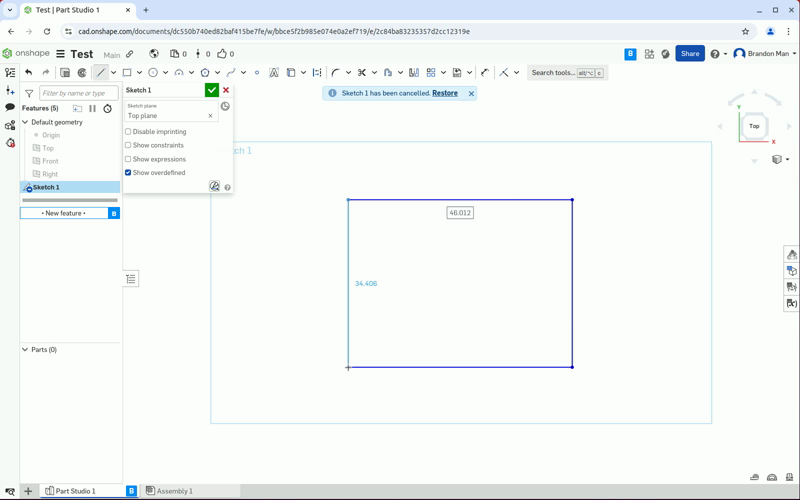
key_up(shift)
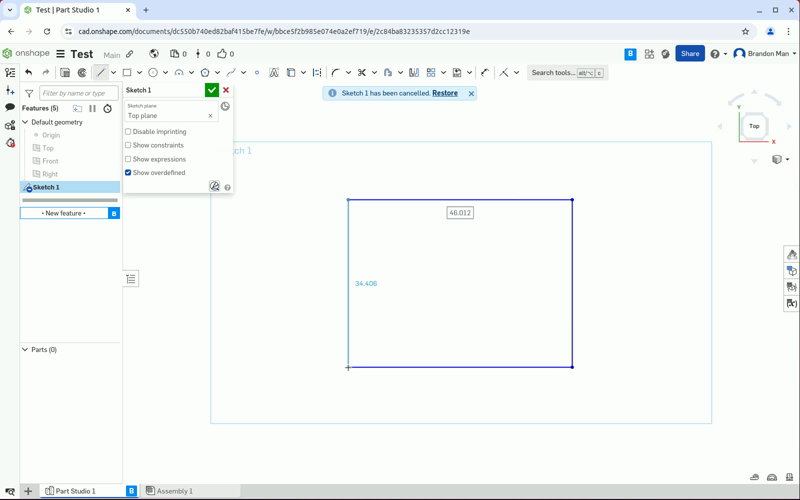
click(348, 367)
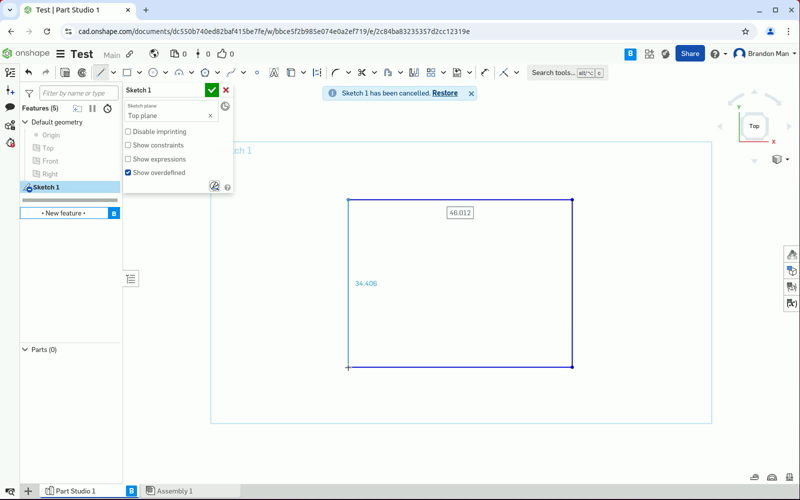
key(esc)
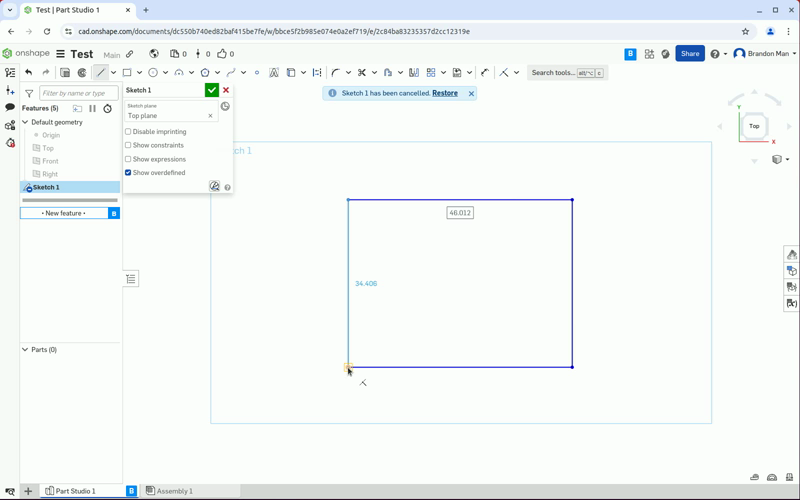
mouse_move(378, 254)
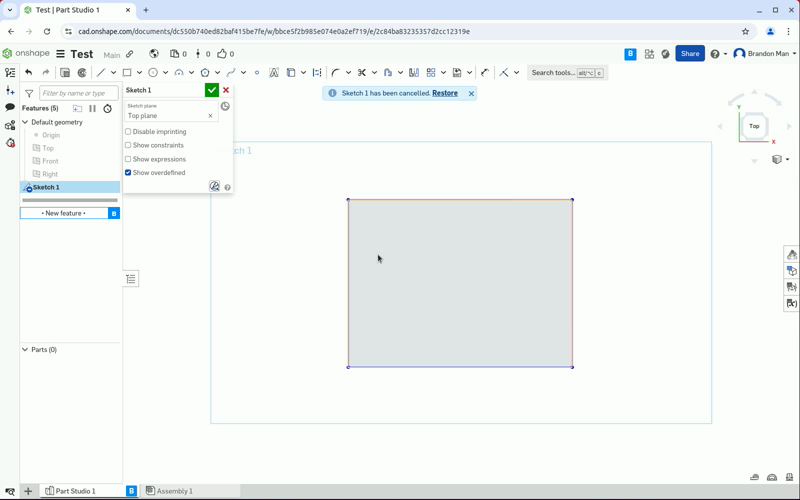
click(378, 254)
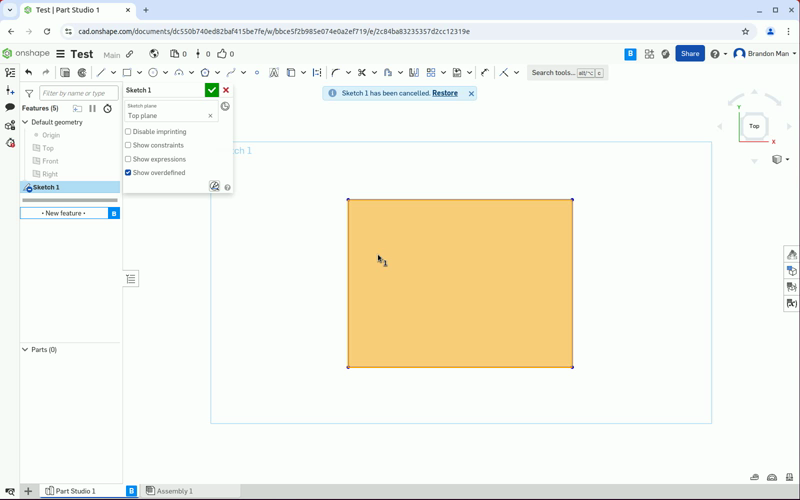
mouse_move(73, 352)
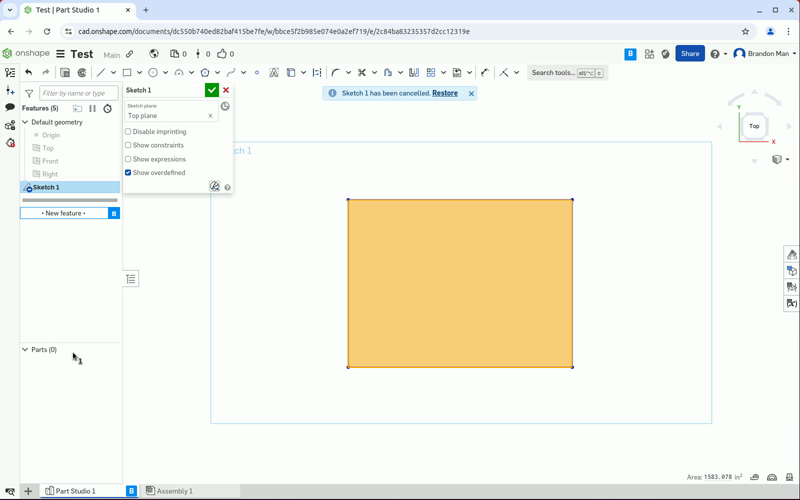
key(shift+y)
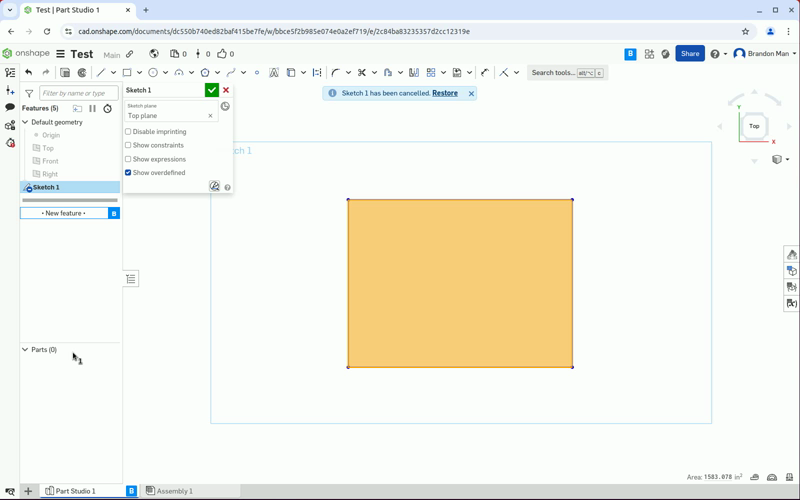
key(shift+e)
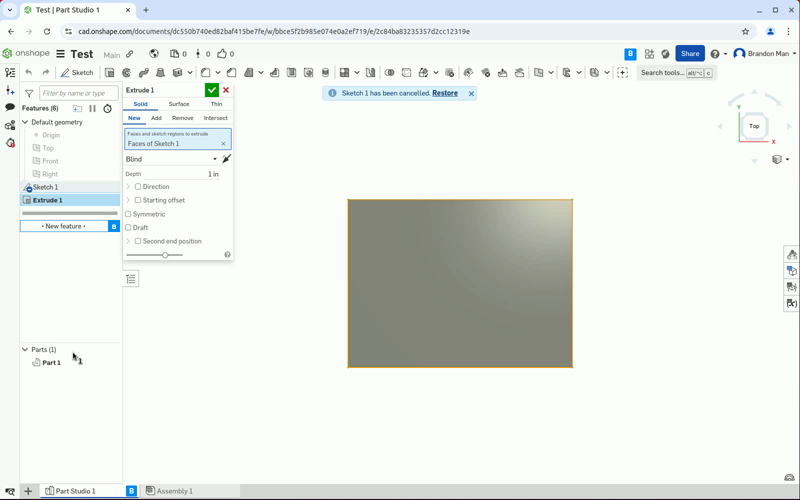
mouse_move(143, 106)
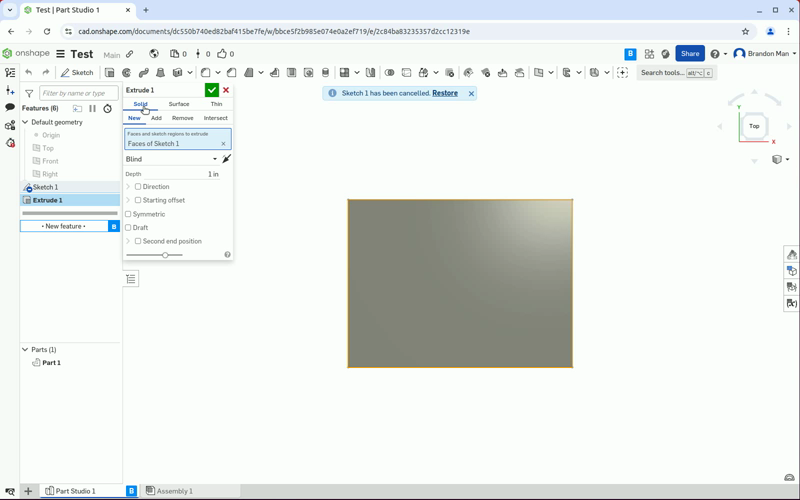
click(143, 106)
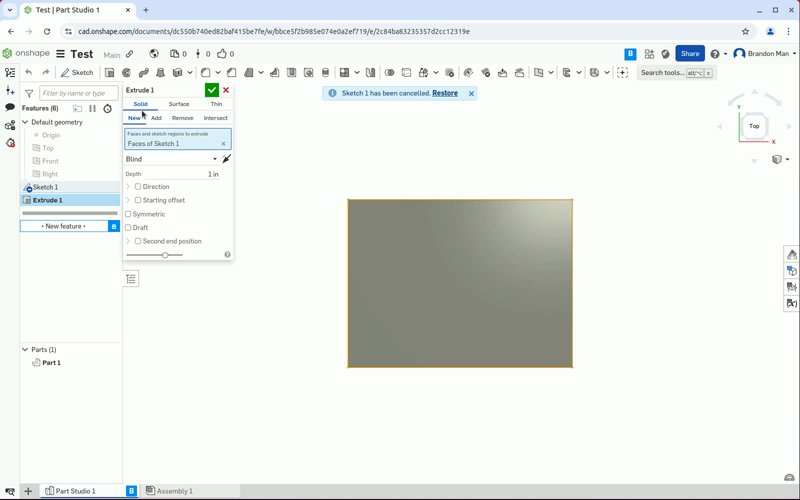
mouse_move(137, 120)
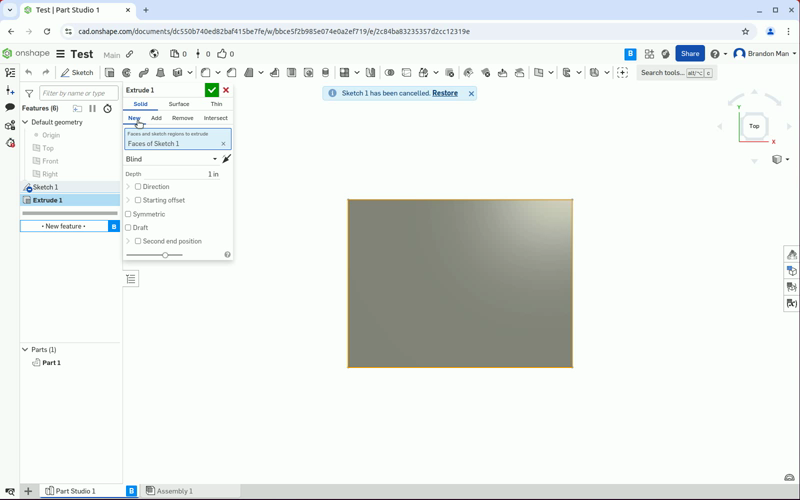
click(137, 120)
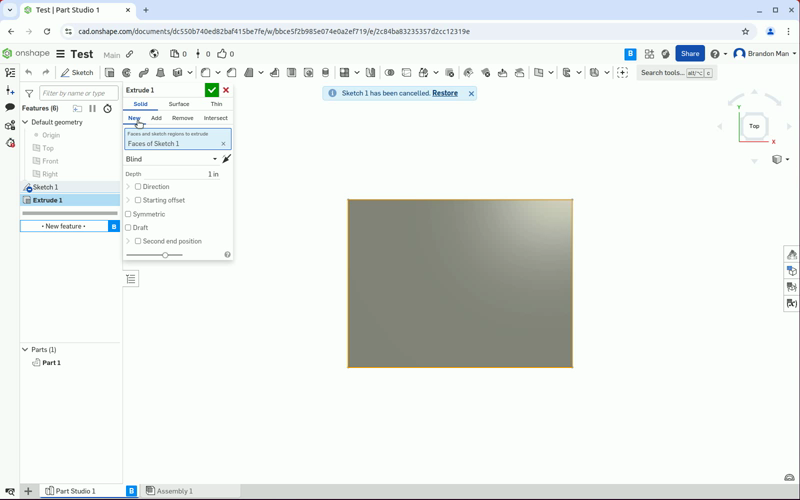
key(tab, 4)
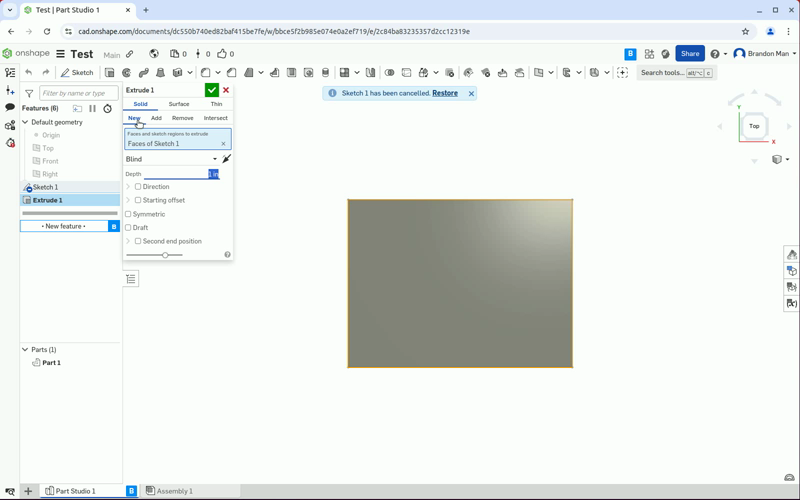
text(17.331)
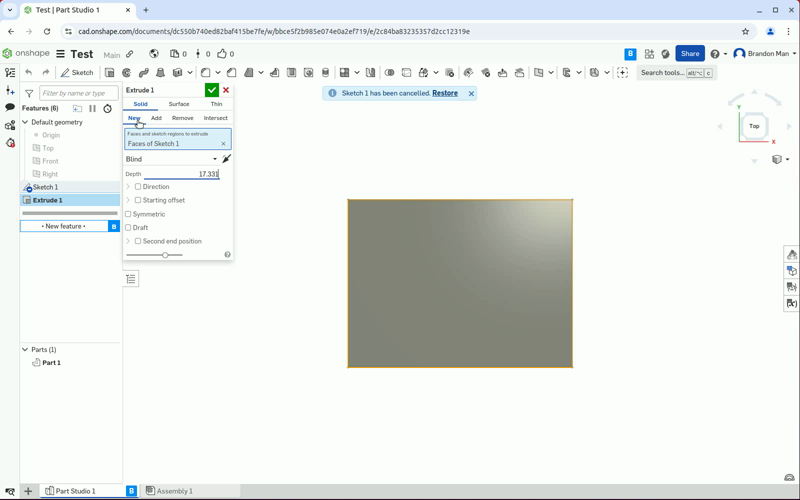
key(enter)
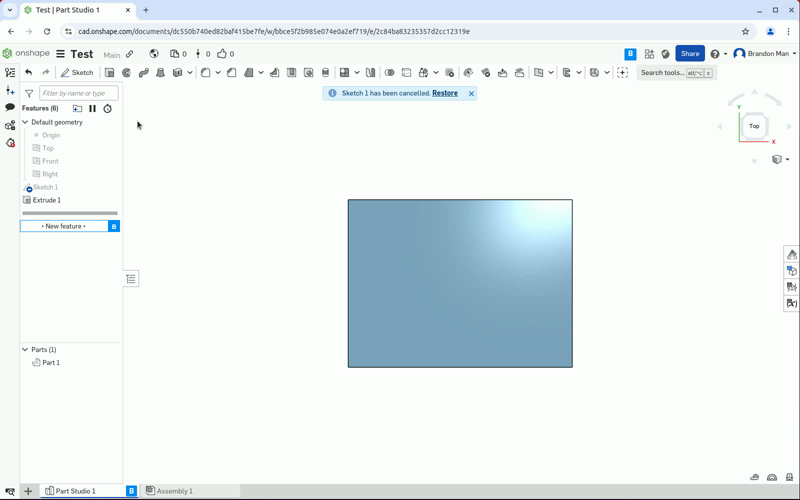
key(shift+h)
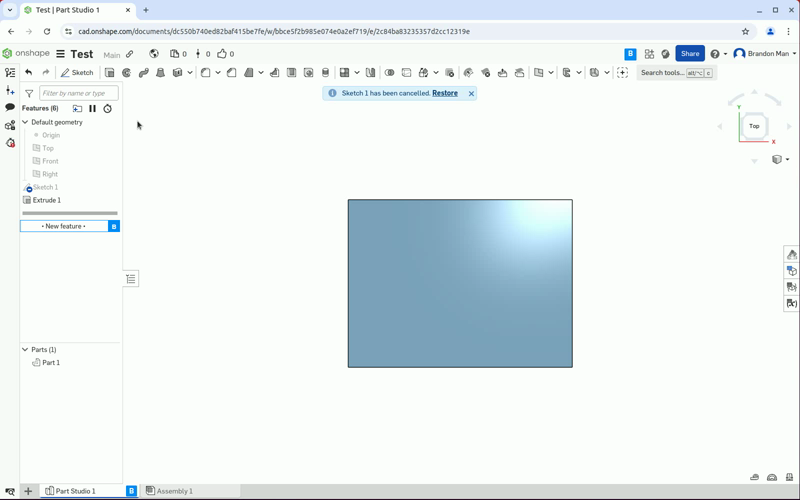
key(shift+h)
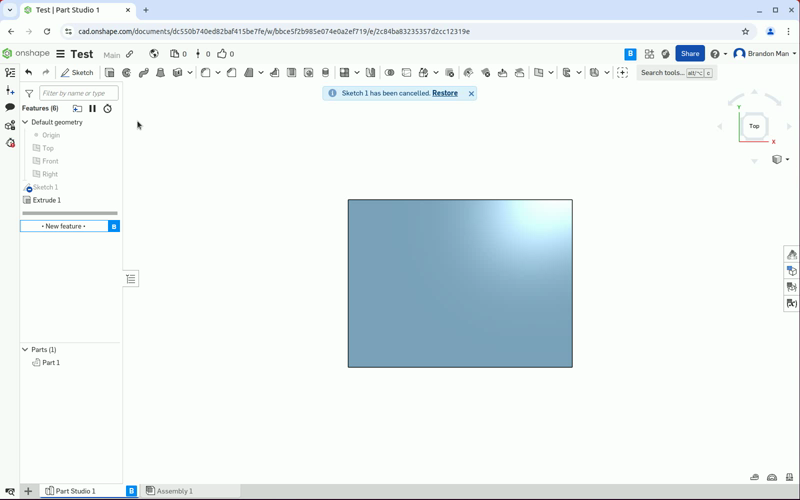
mouse_move(73, 189)
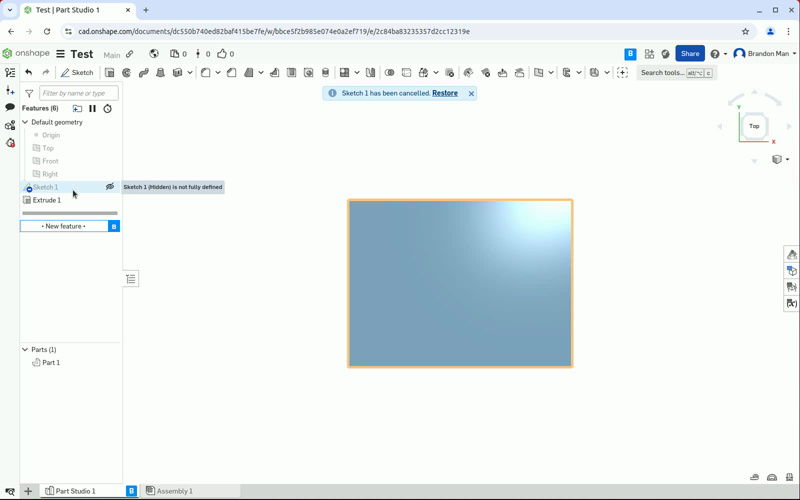
click(73, 189)
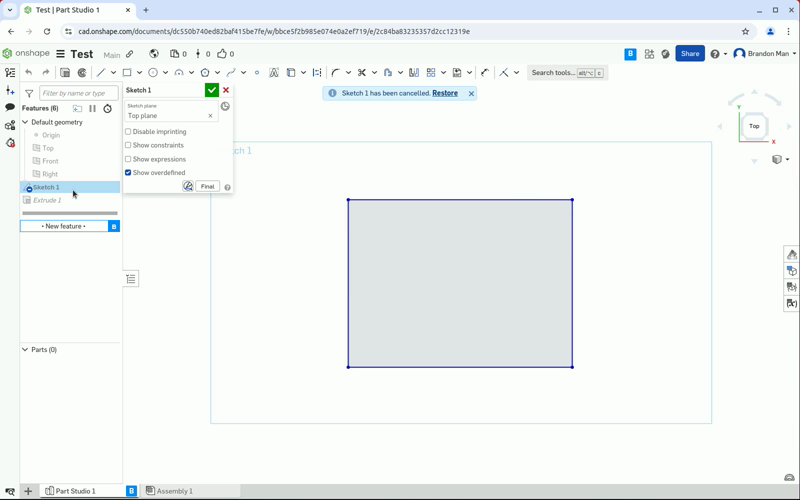
mouse_move(229, 92)
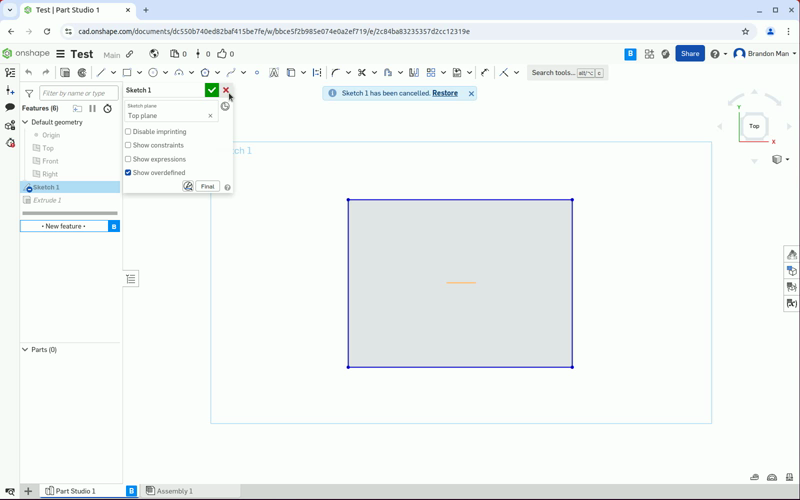
click(229, 92)
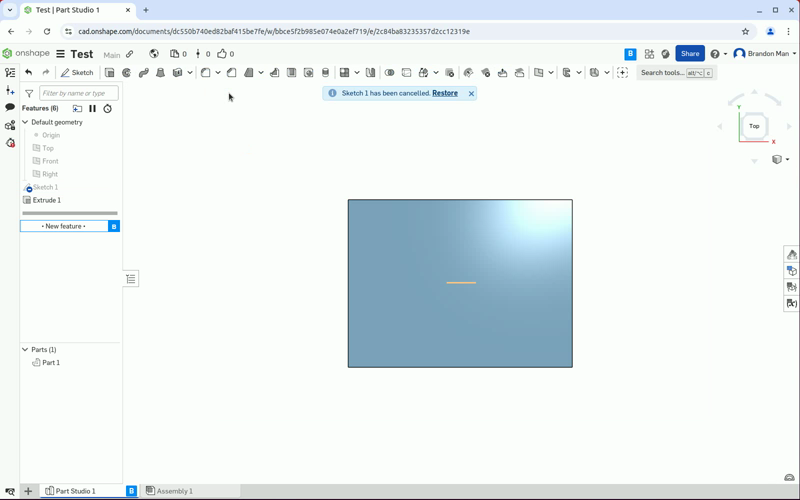
mouse_move(73, 352)
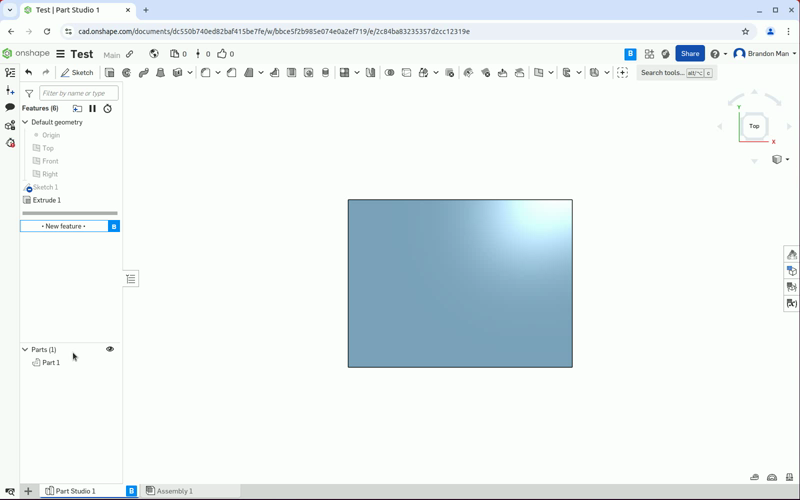
key(y)
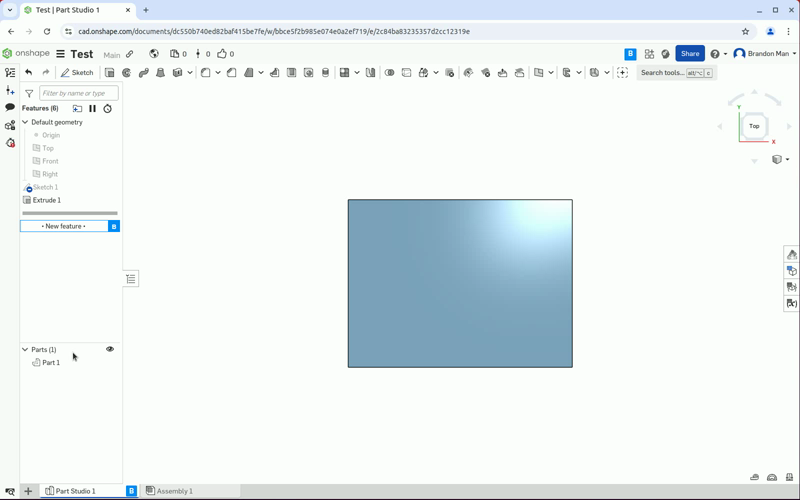
key(shift+p)
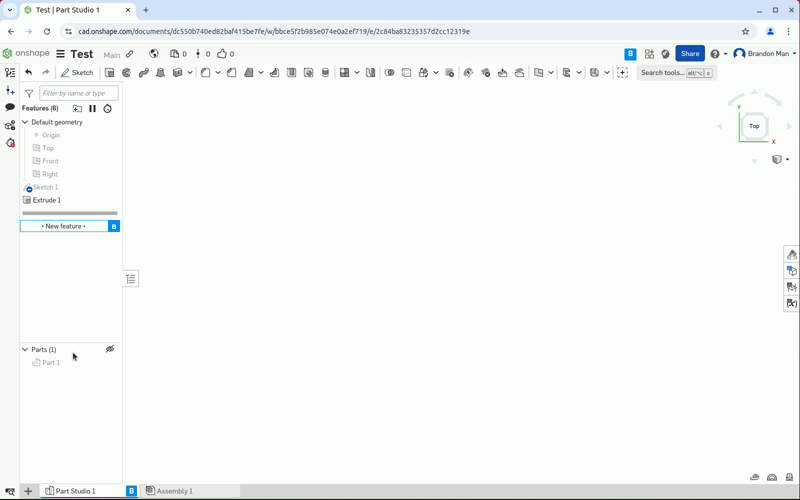
key(space)
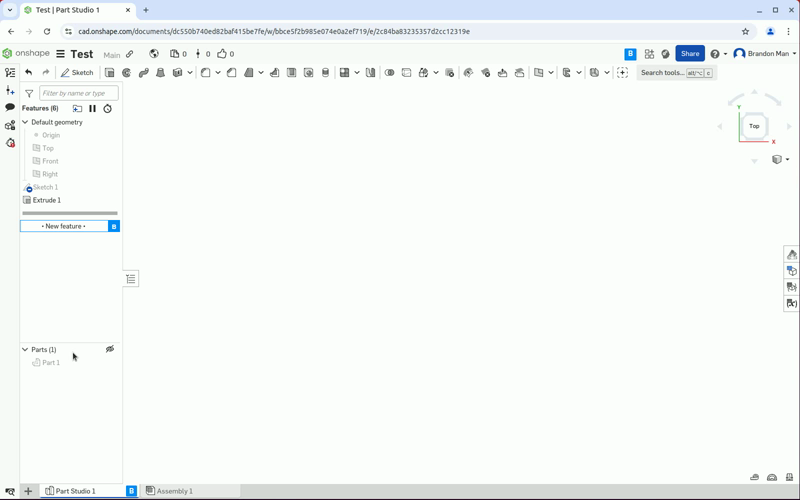
key_down(shift)
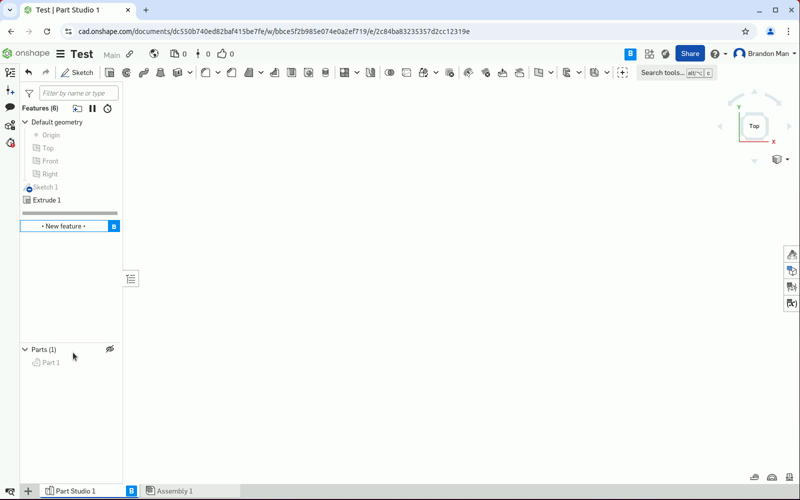
key(up)
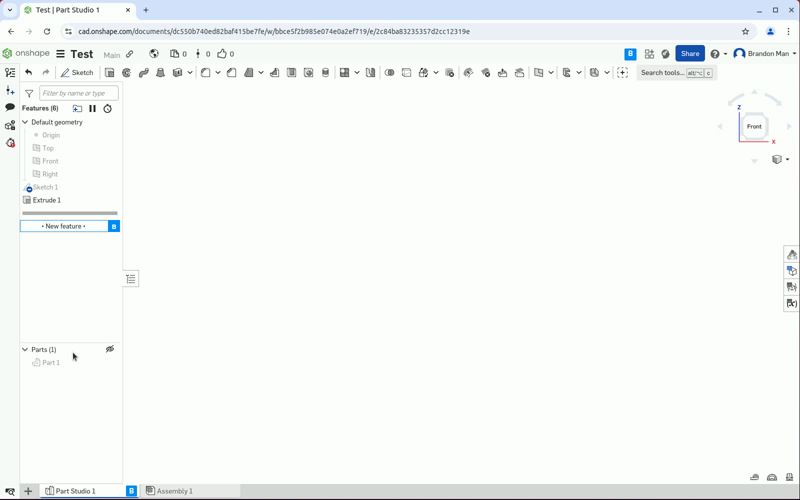
key_up(shift)
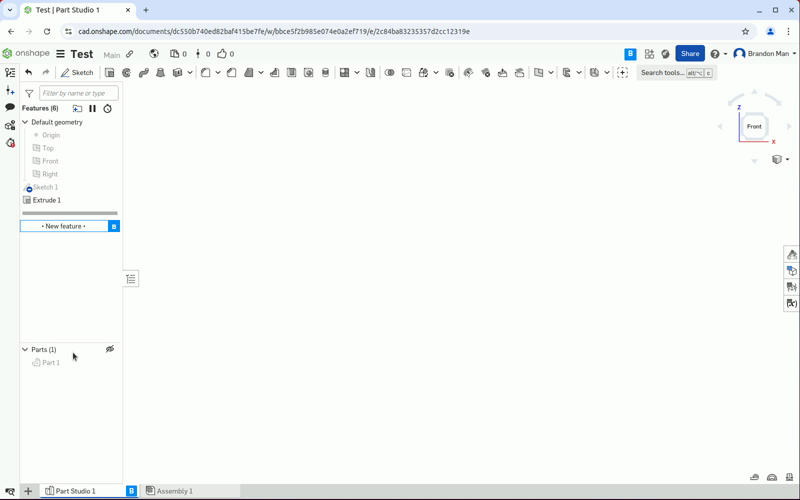
key(space)
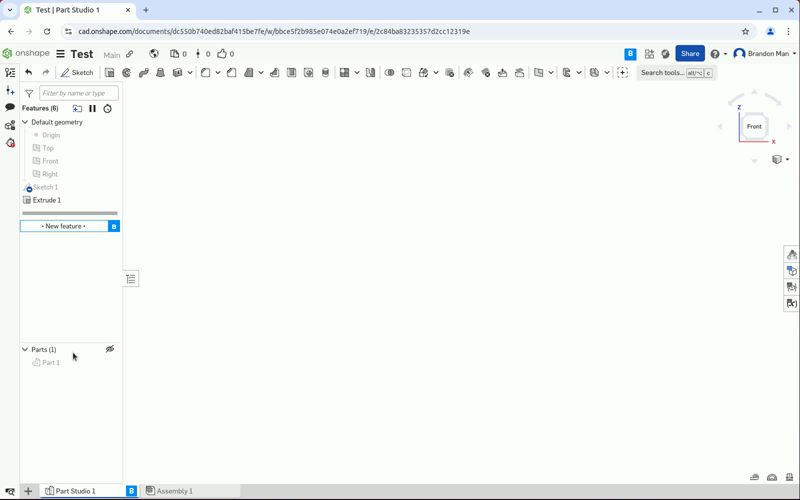
key_down(shift)
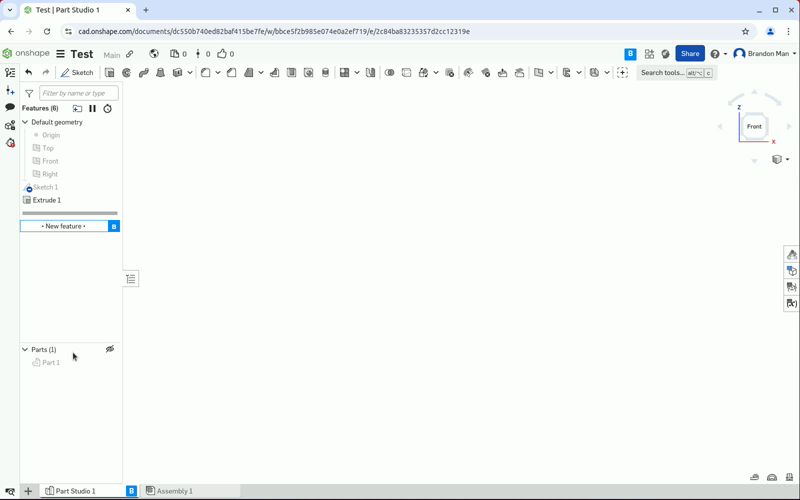
key(left)
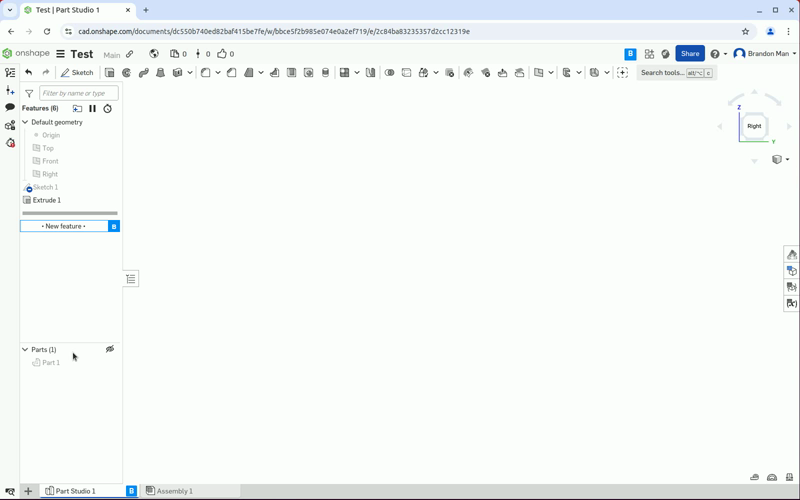
key_up(shift)
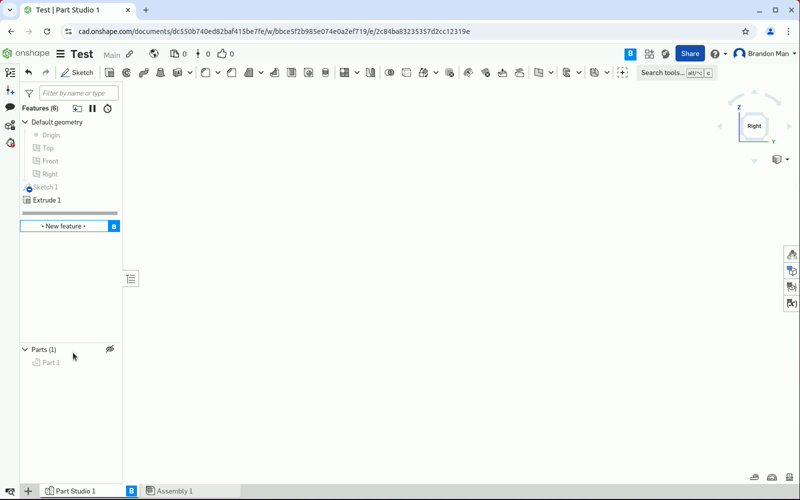
mouse_move(73, 352)
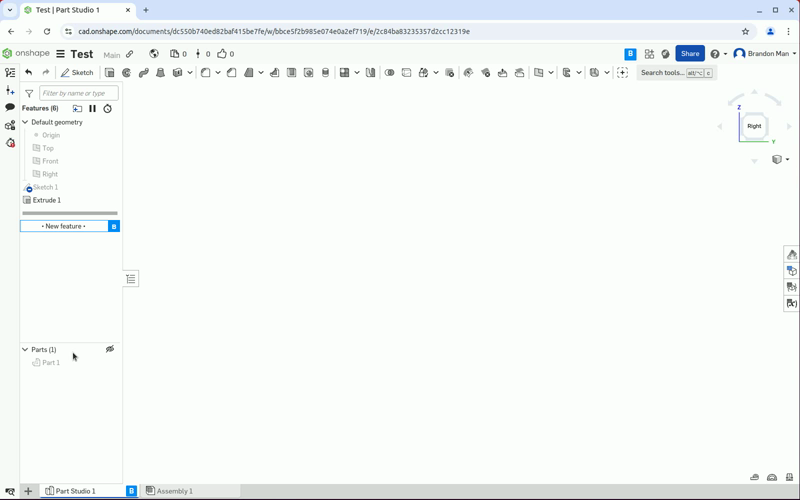
key(shift+y)
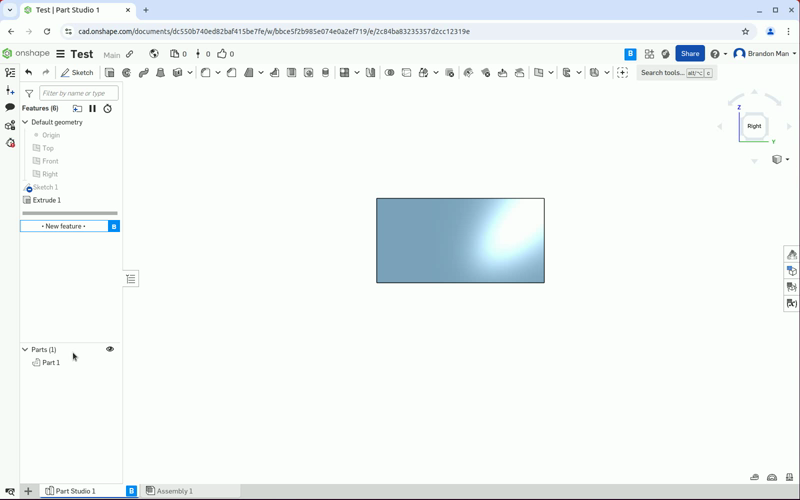
mouse_move(541, 75)
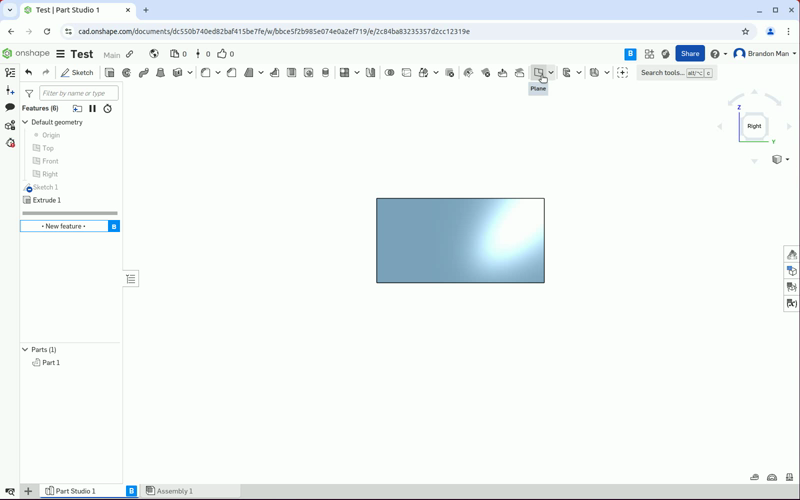
click(541, 75)
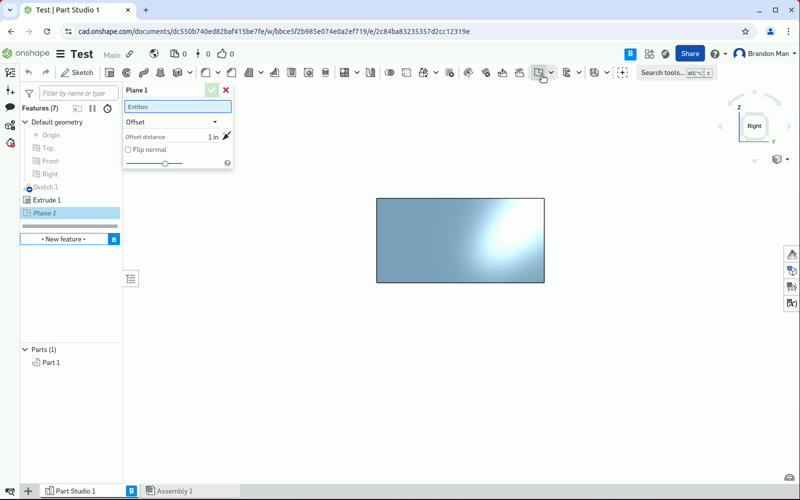
mouse_move(73, 176)
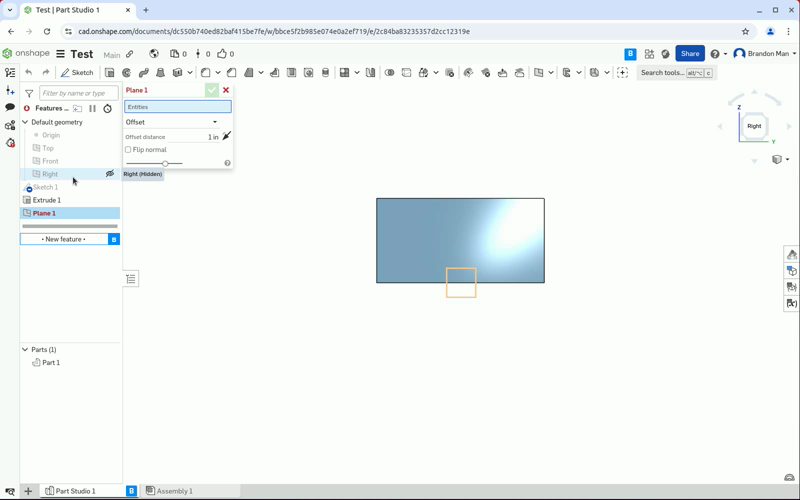
click(73, 176)
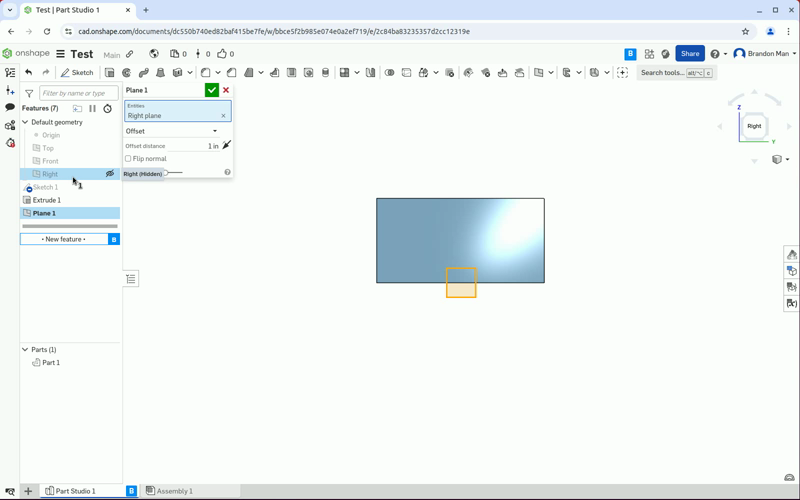
key(tab, 2)
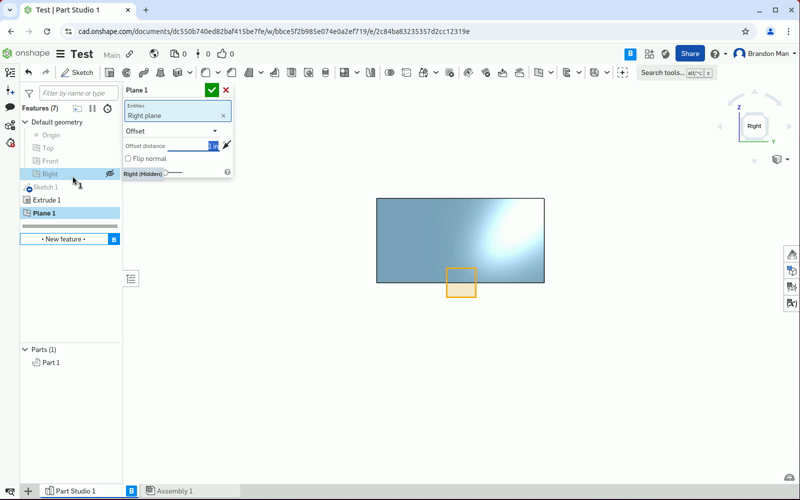
text(23.108)
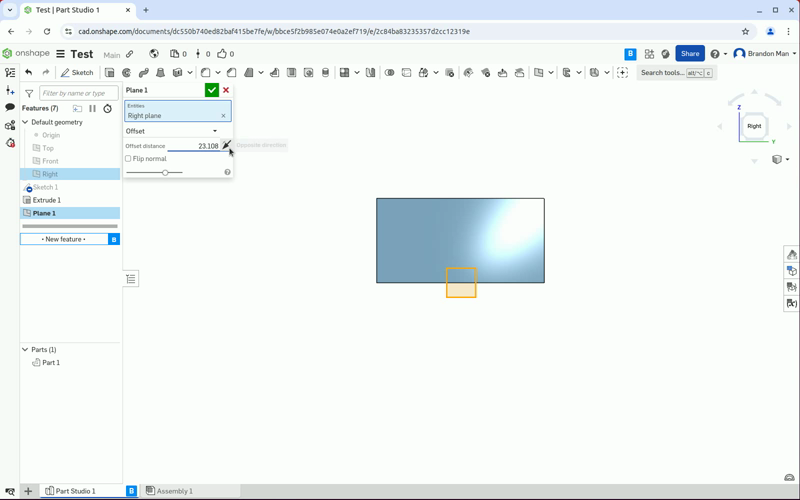
mouse_move(229, 147)
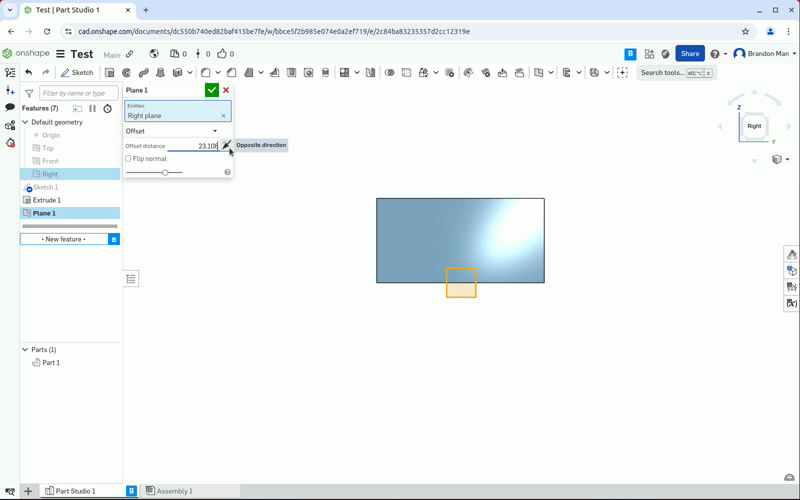
click(229, 147)
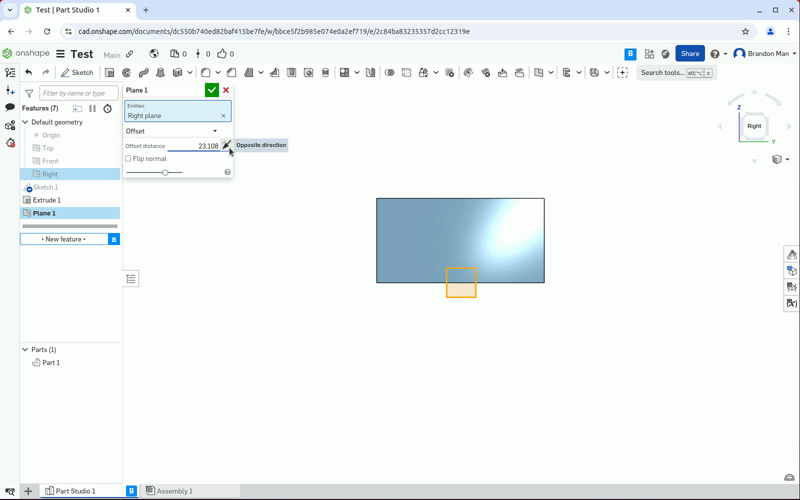
key(enter, 2)
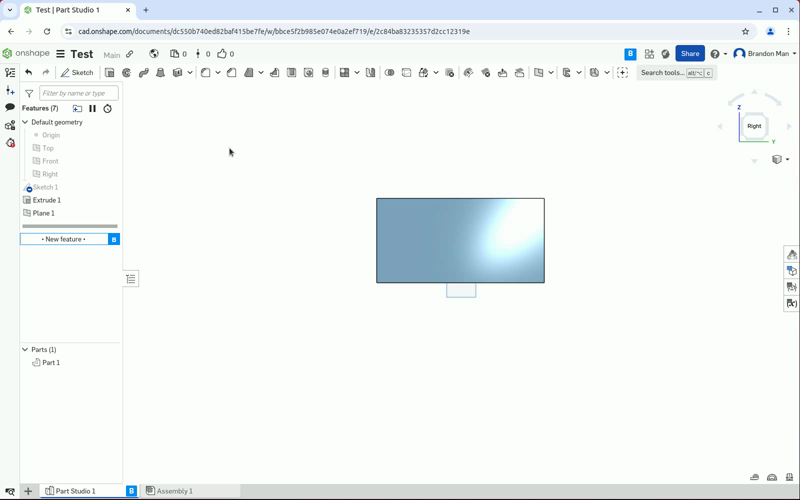
key(shift+s)
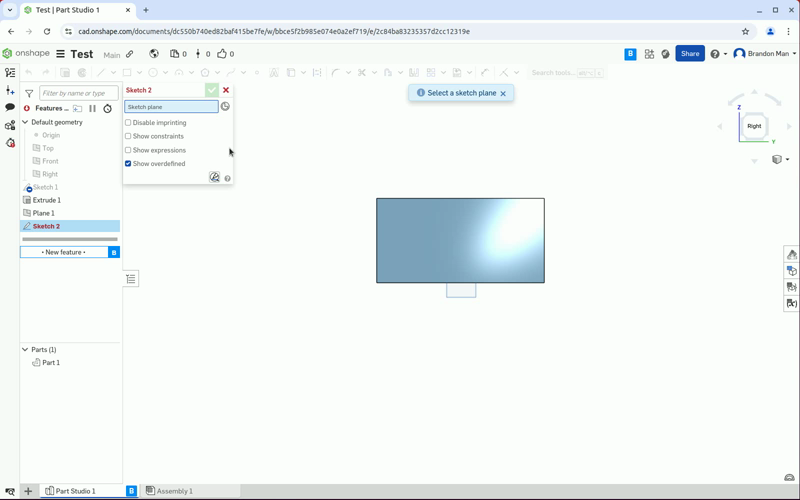
mouse_move(73, 215)
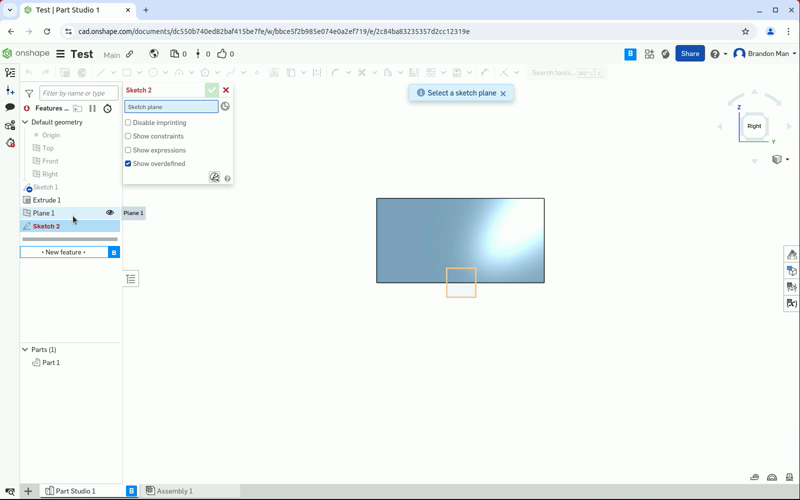
click(73, 215)
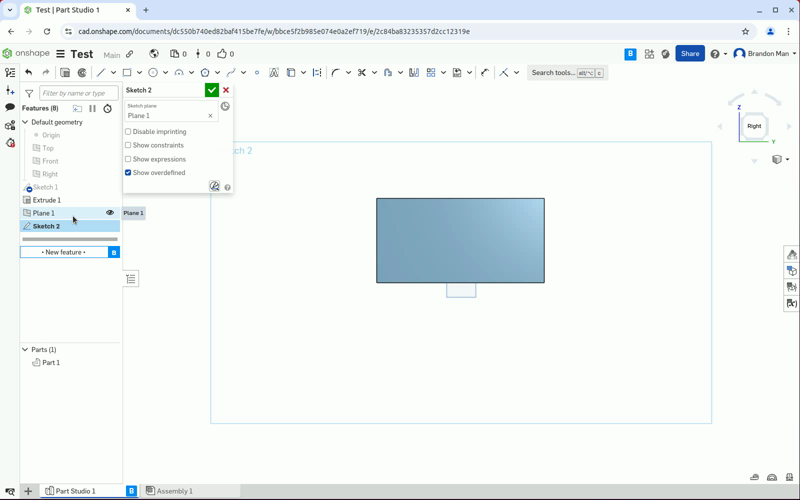
mouse_move(73, 352)
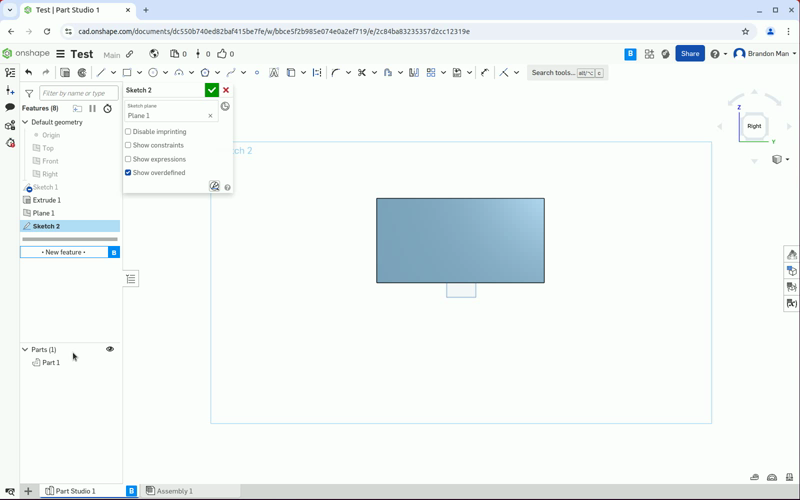
key(y)
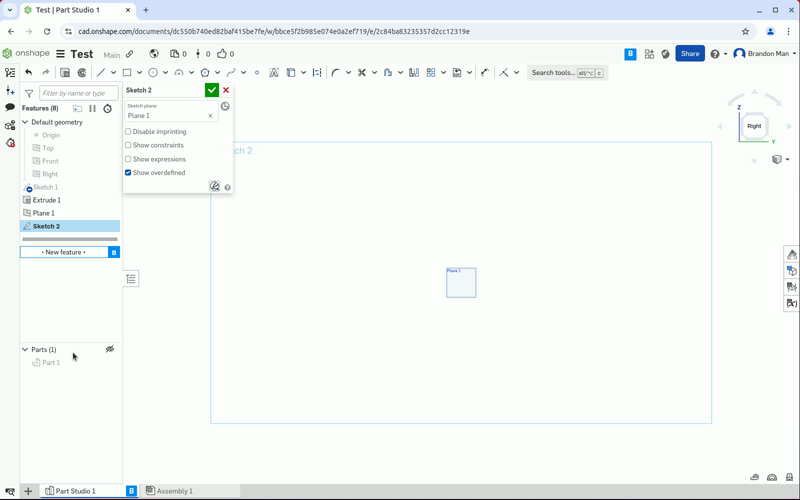
key(c)
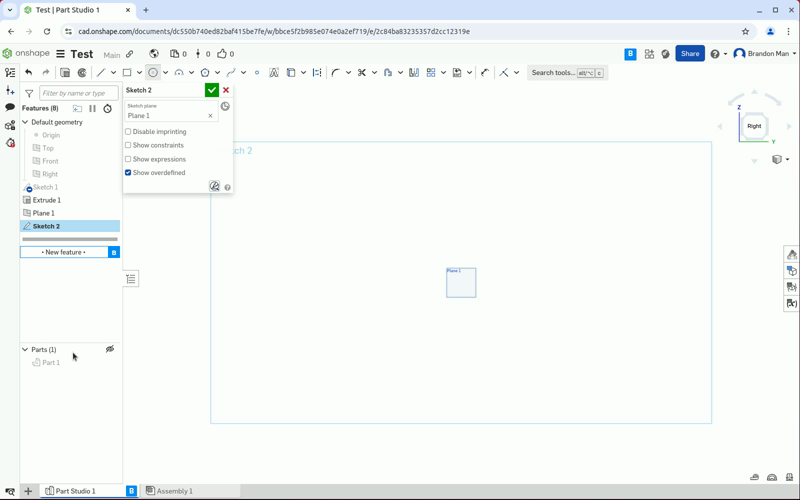
key_down(shift)
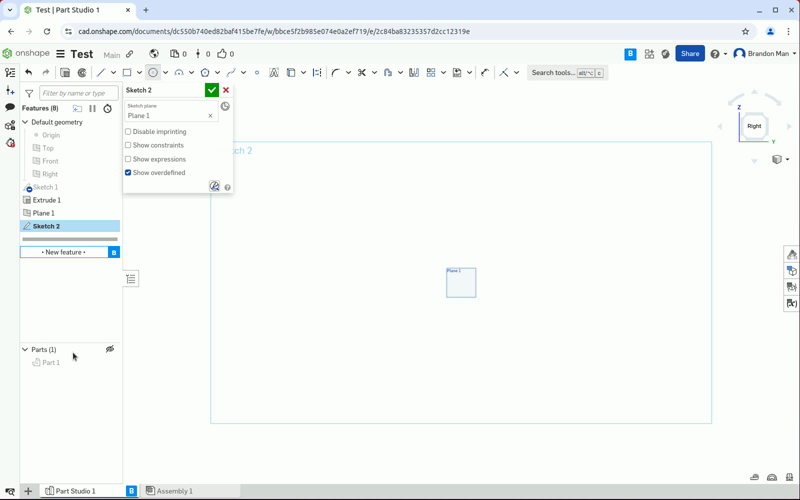
mouse_move(461, 240)
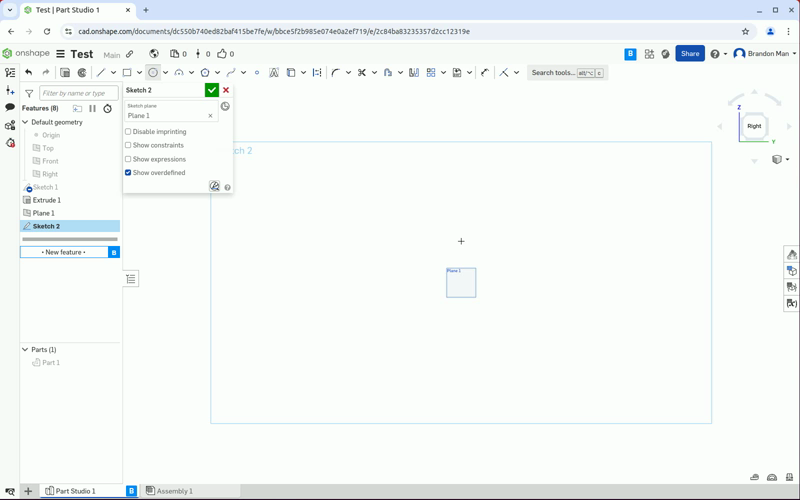
click(461, 240)
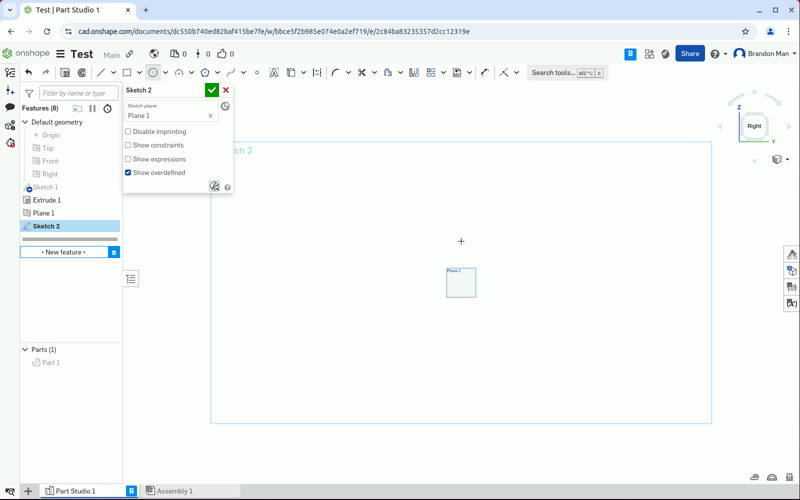
key_up(shift)
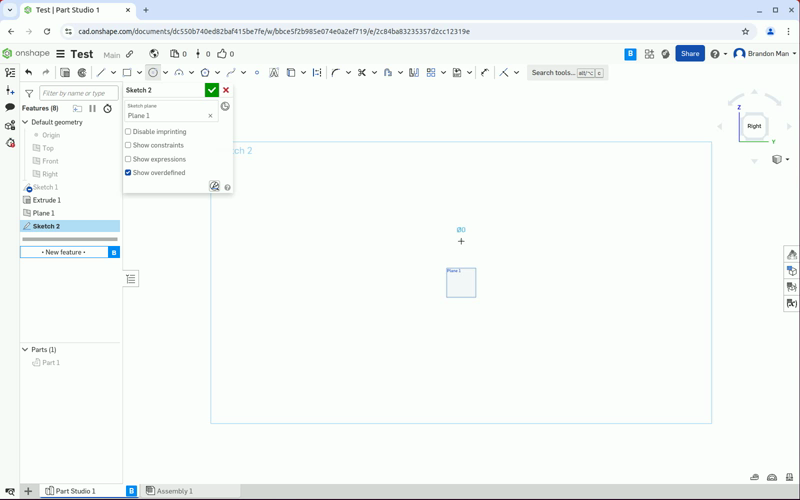
mouse_move(476, 240)
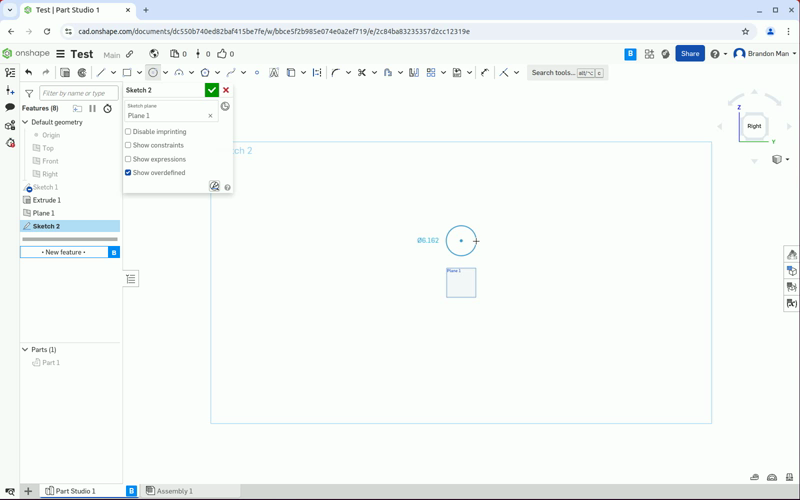
click(476, 240)
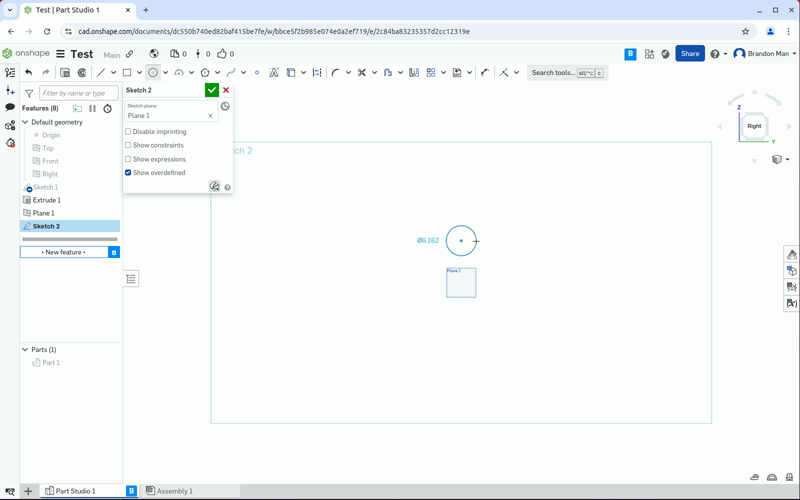
key(esc)
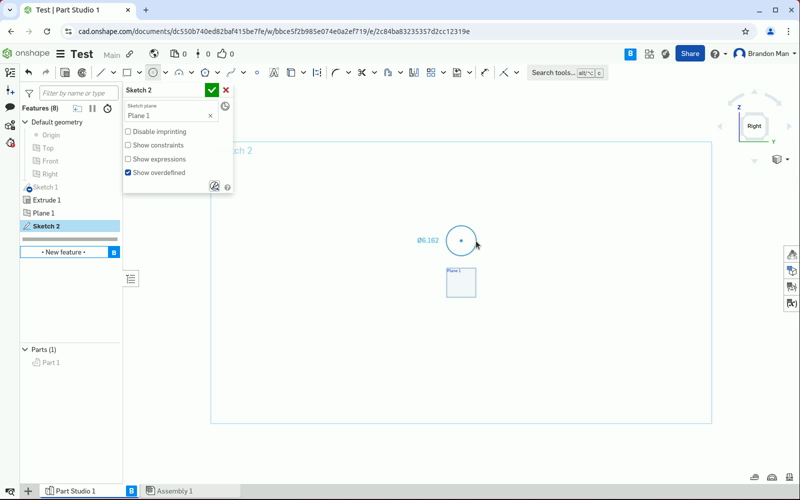
mouse_move(463, 251)
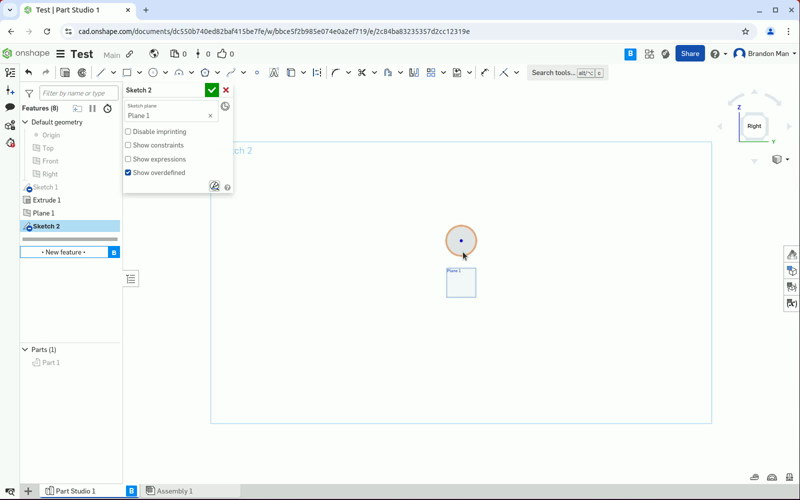
scroll(6)
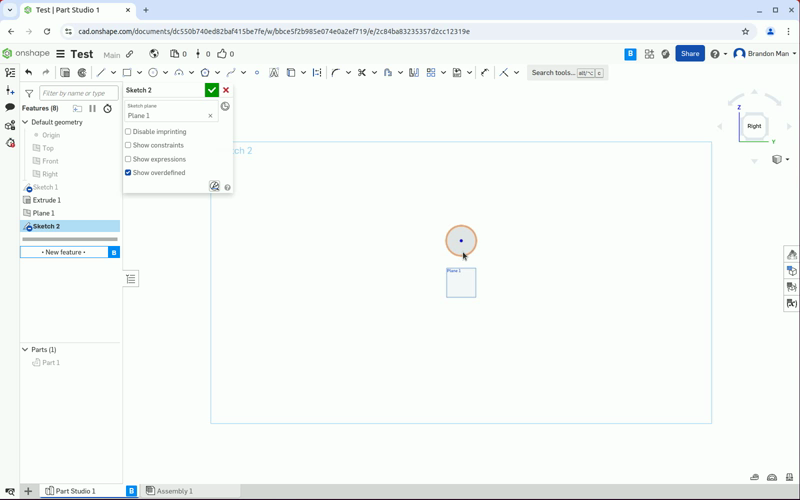
scroll(6)
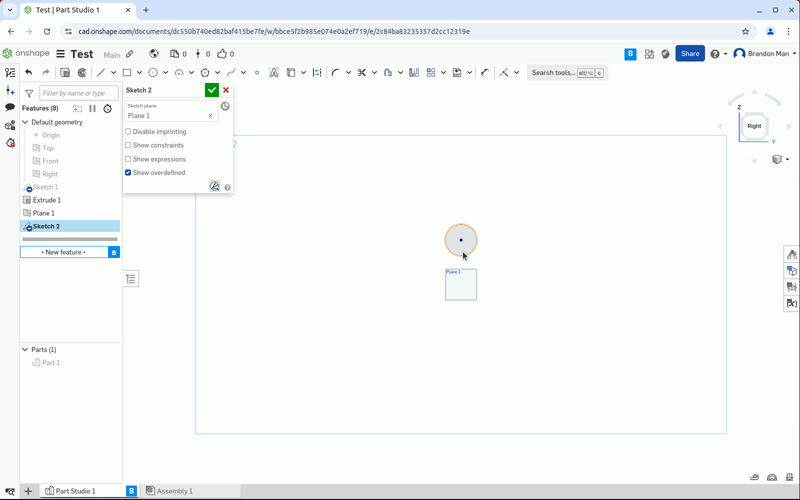
scroll(6)
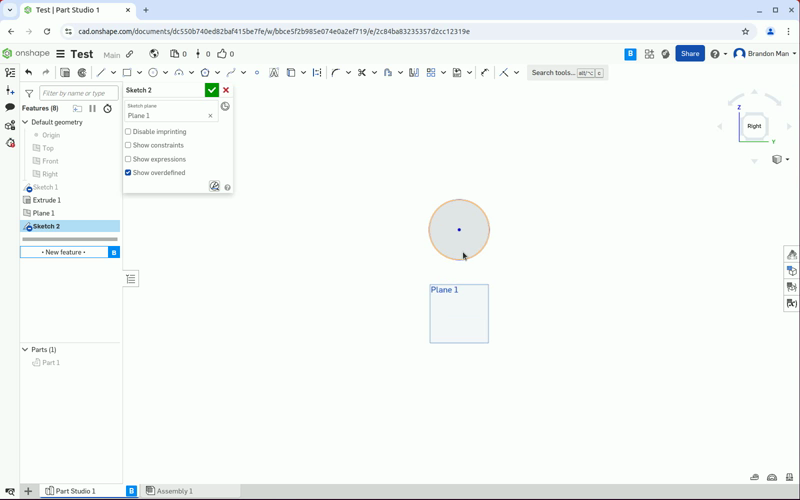
scroll(6)
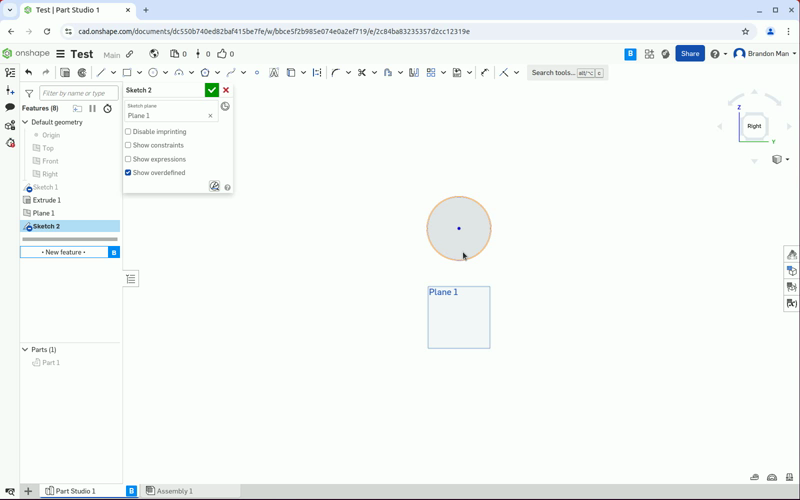
scroll(6)
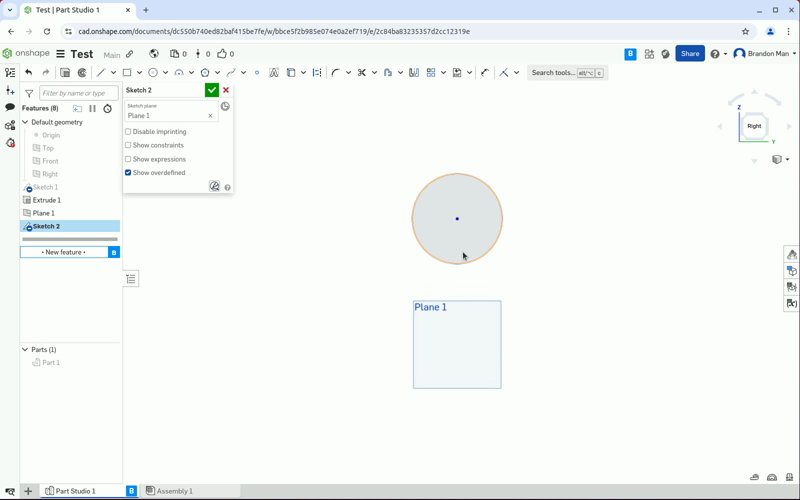
scroll(6)
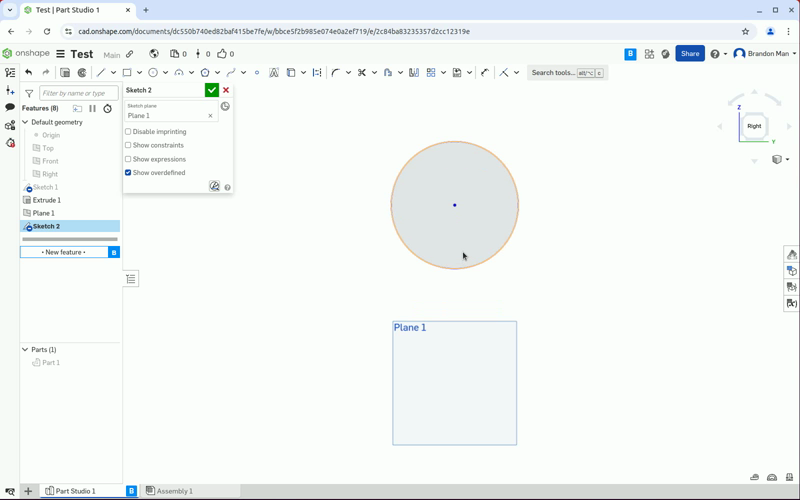
scroll(6)
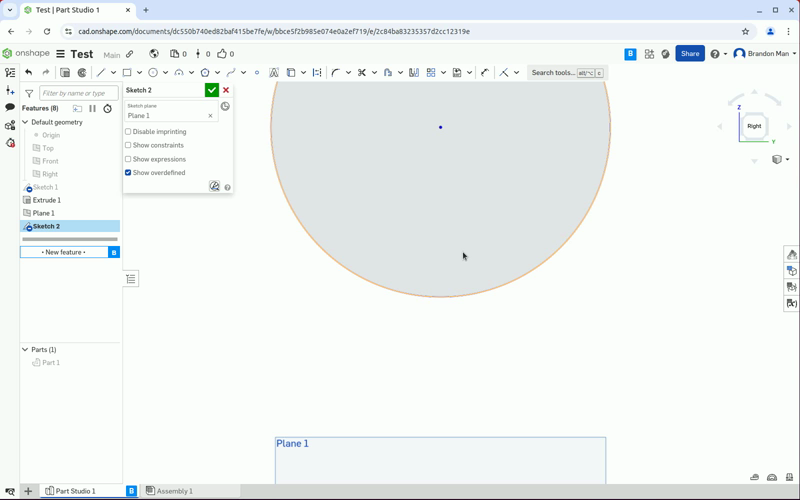
click(463, 251)
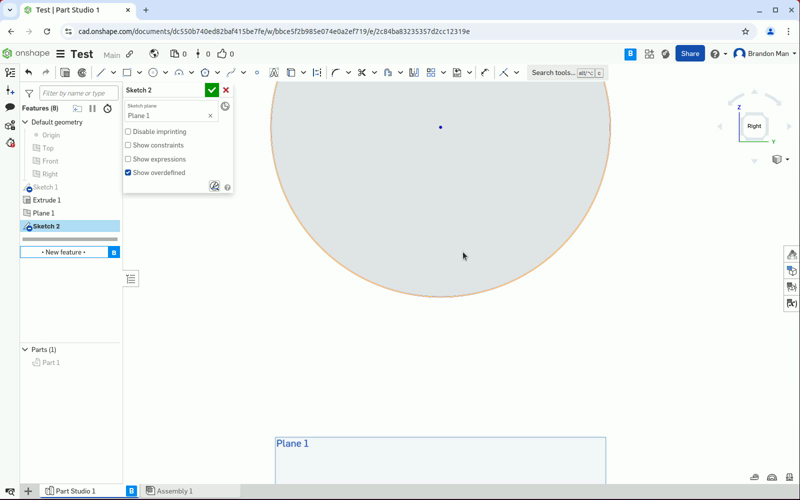
scroll(-6)
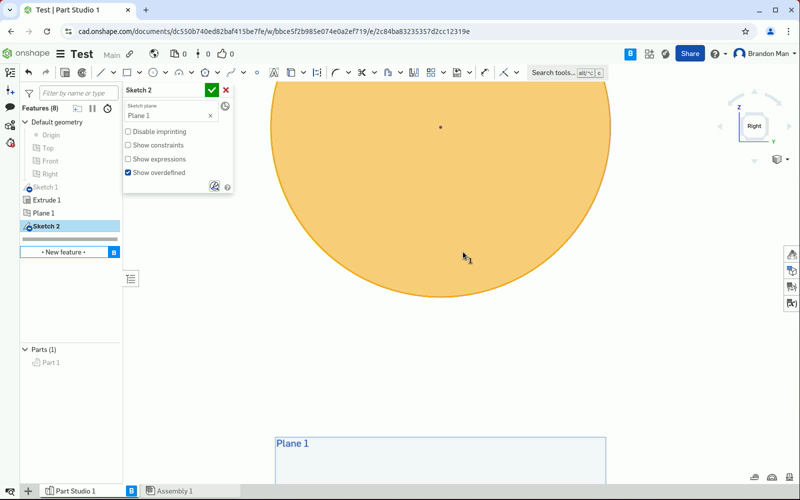
scroll(-6)
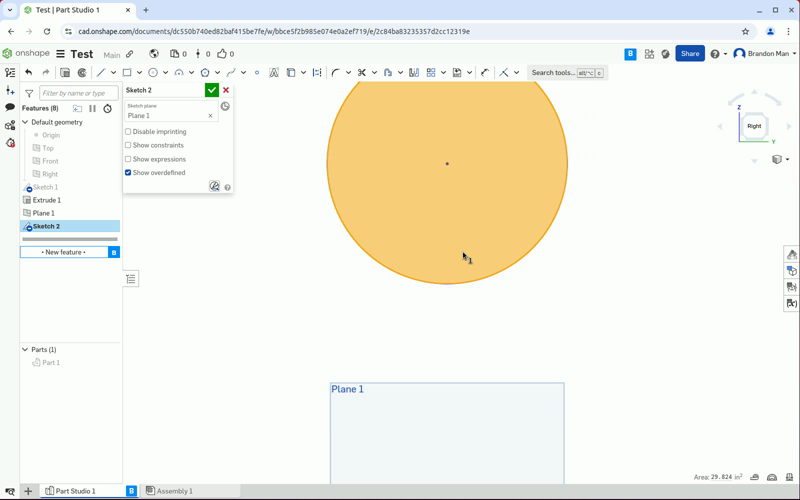
scroll(-6)
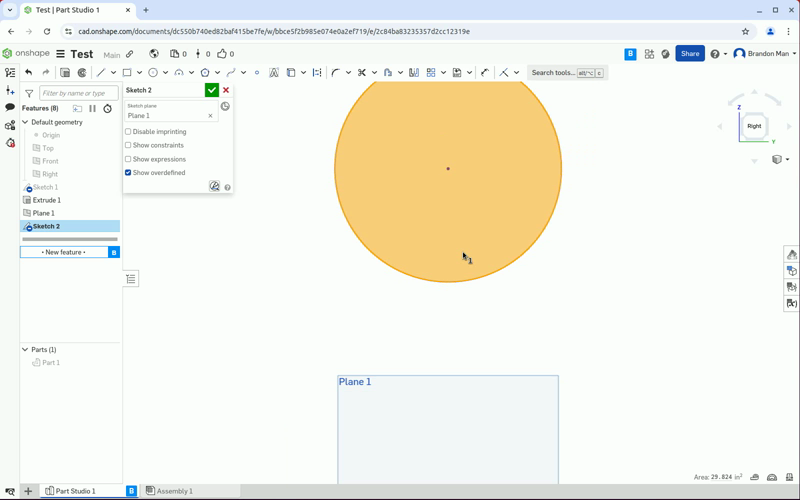
scroll(-6)
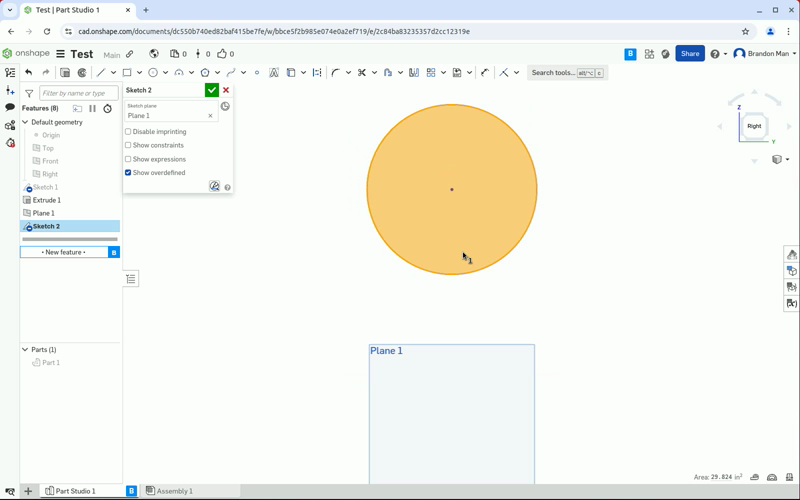
scroll(-6)
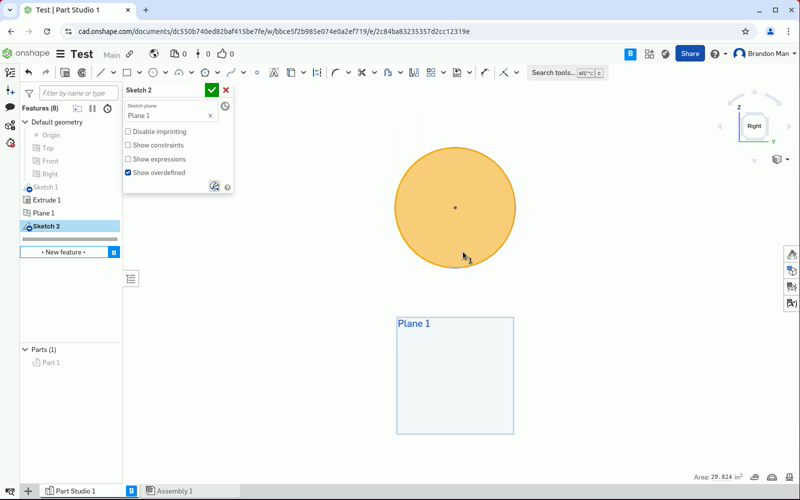
scroll(-6)
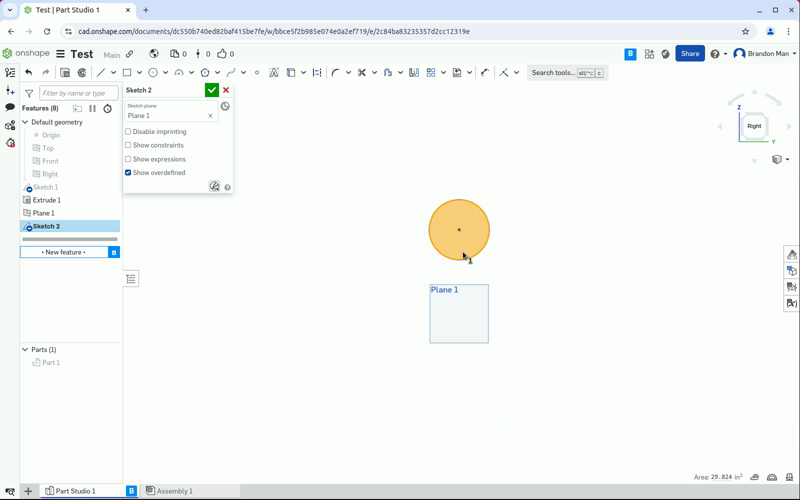
scroll(-6)
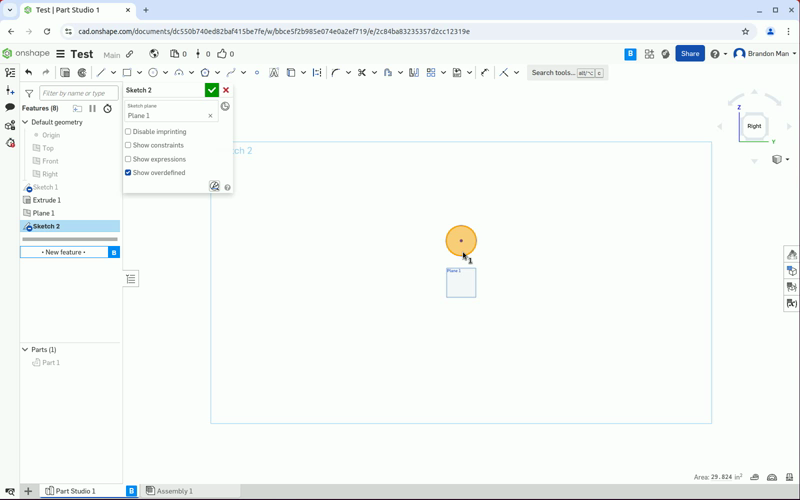
mouse_move(73, 352)
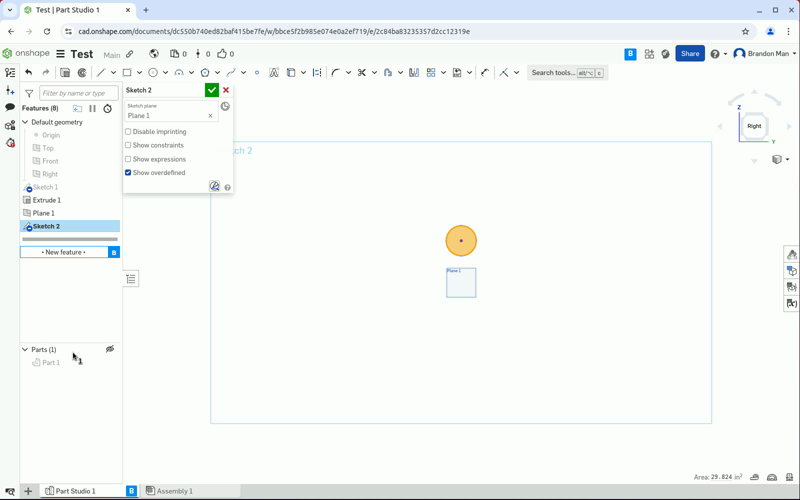
key(shift+y)
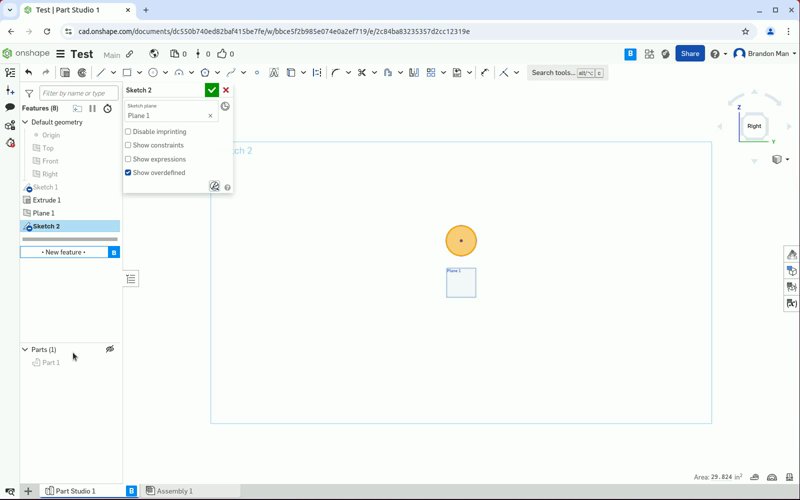
key(shift+e)
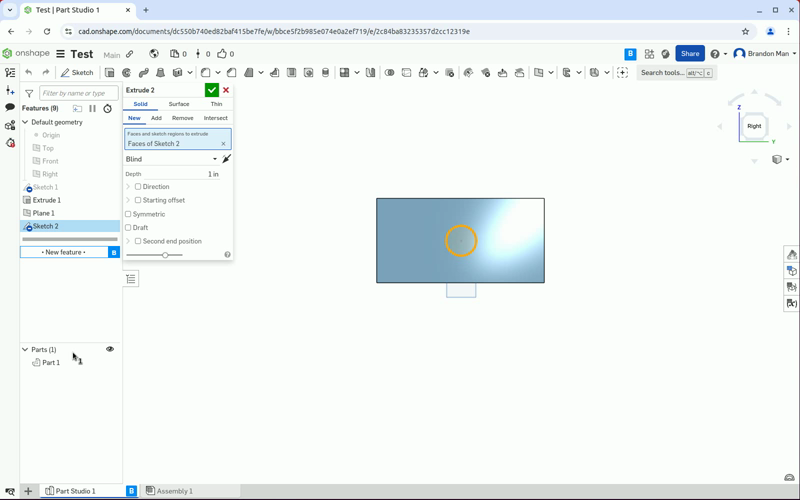
mouse_move(143, 106)
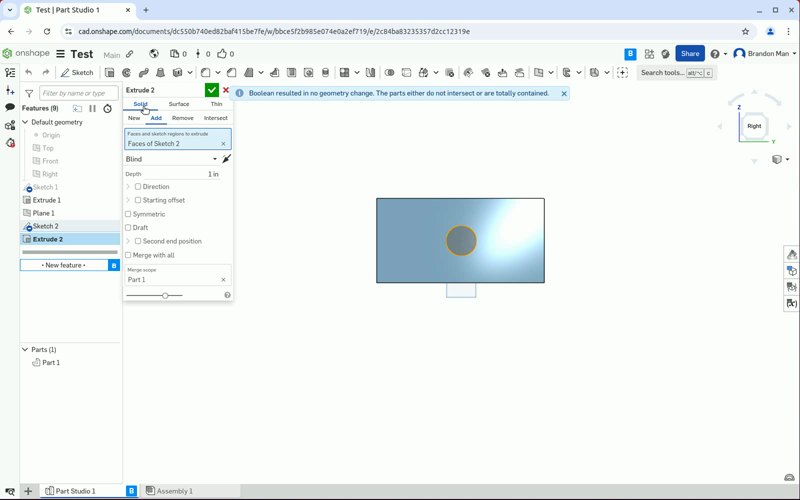
click(143, 106)
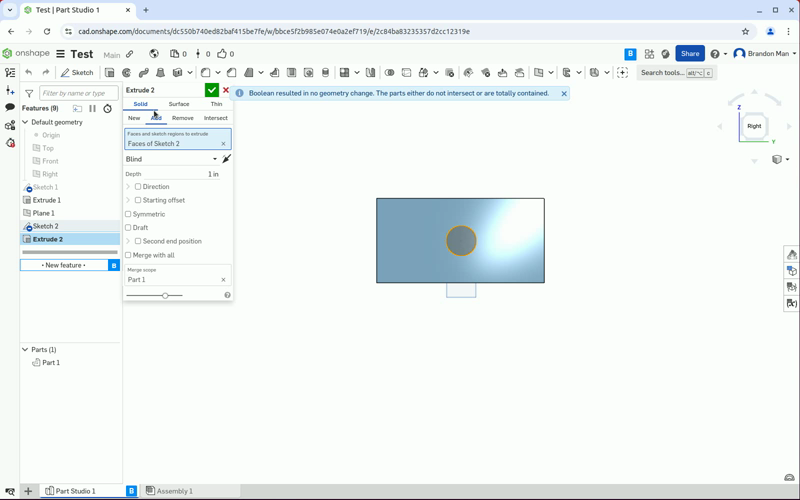
mouse_move(186, 120)
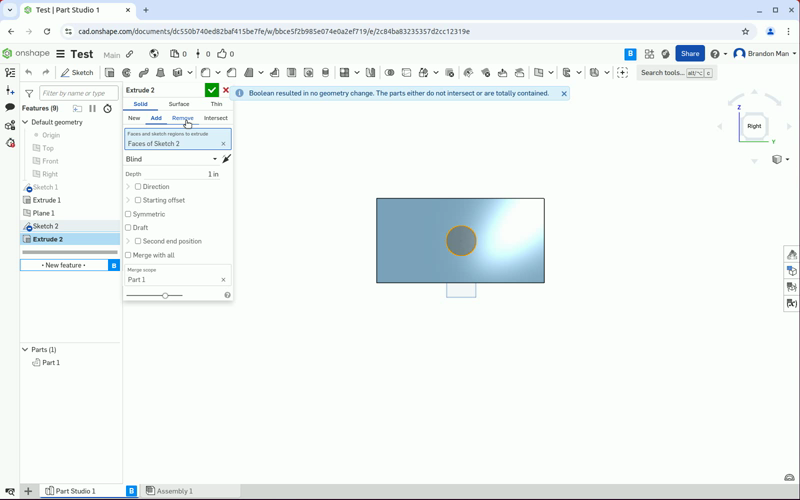
click(186, 120)
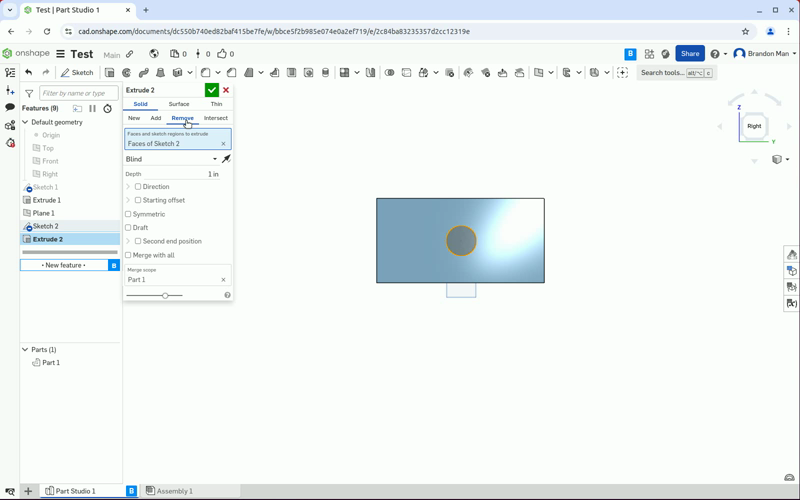
key(tab, 4)
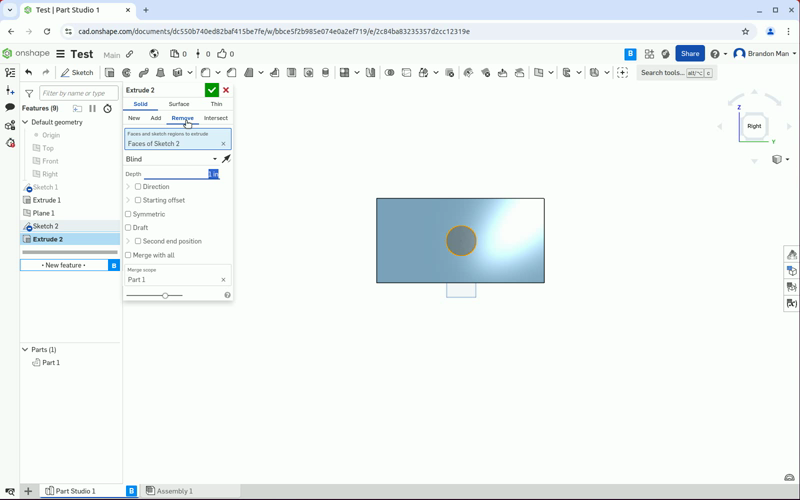
text(30.811)
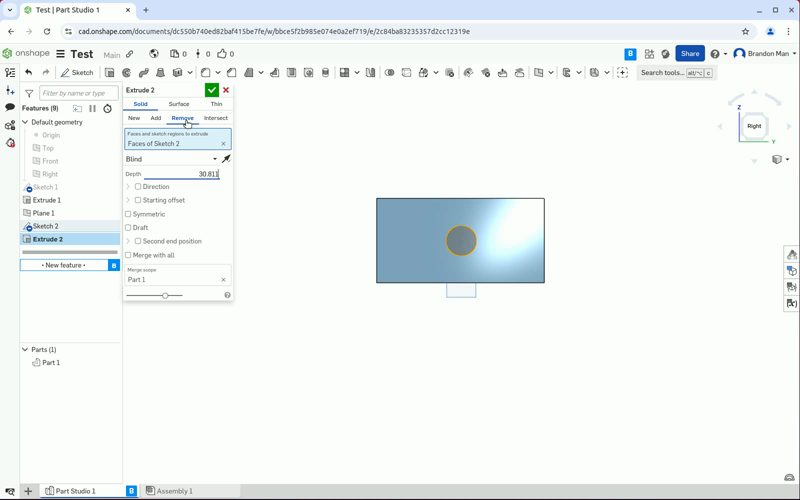
key(tab, 6)
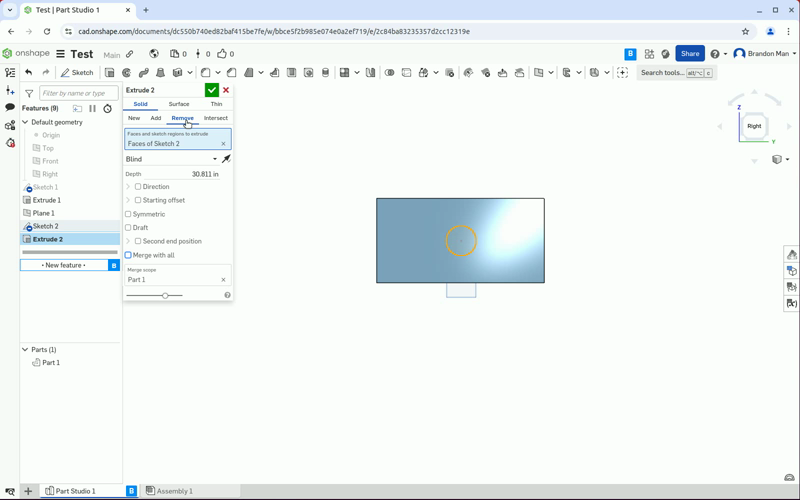
key(space)
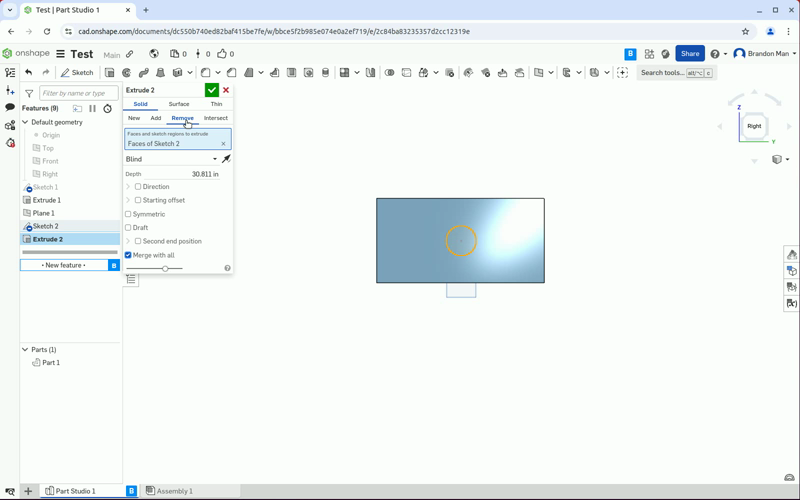
key(enter)
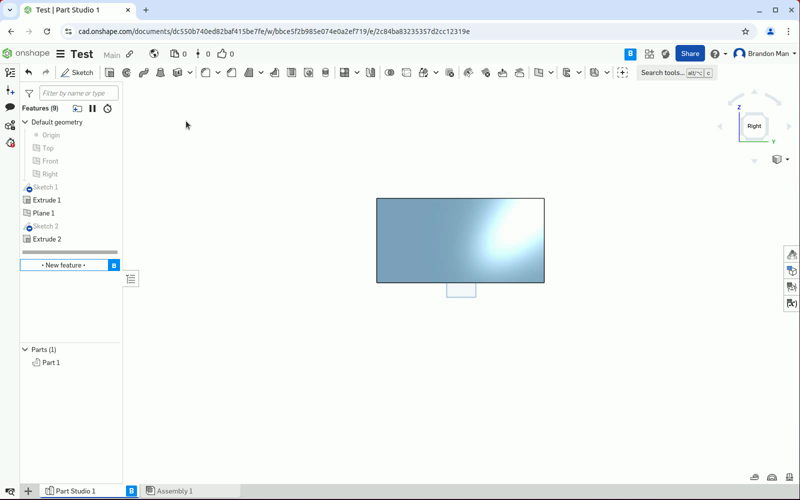
key(shift+h)
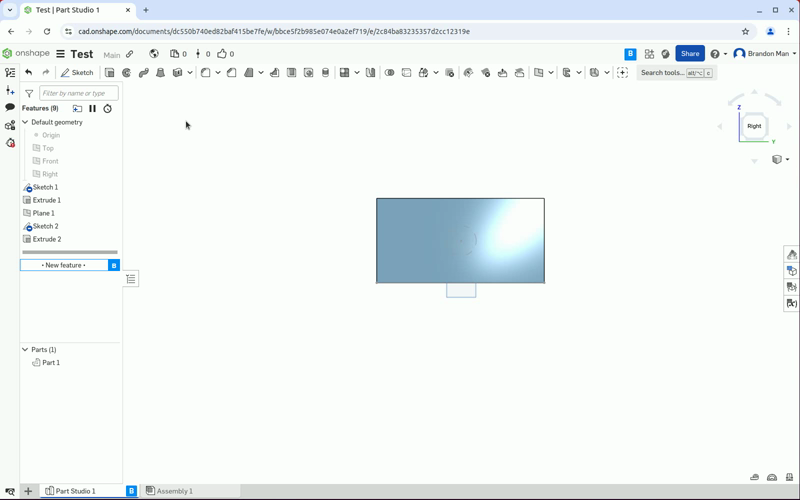
key(shift+h)
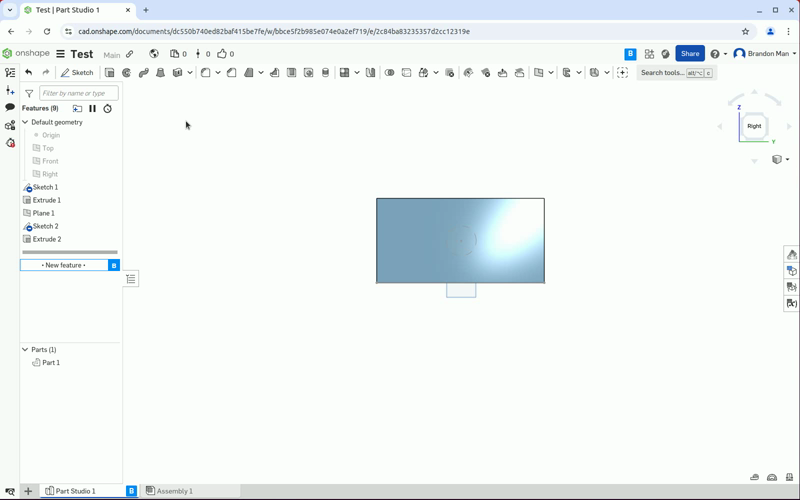
key(shift+7)
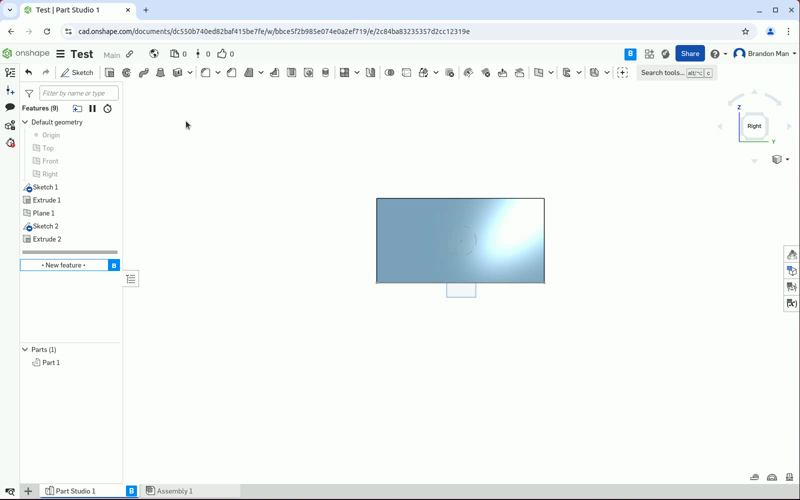
key(right, 2)
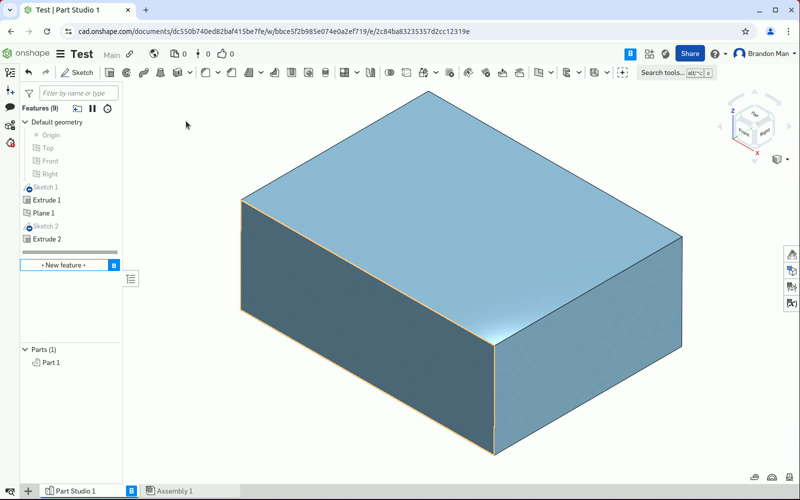
key(down, 2)
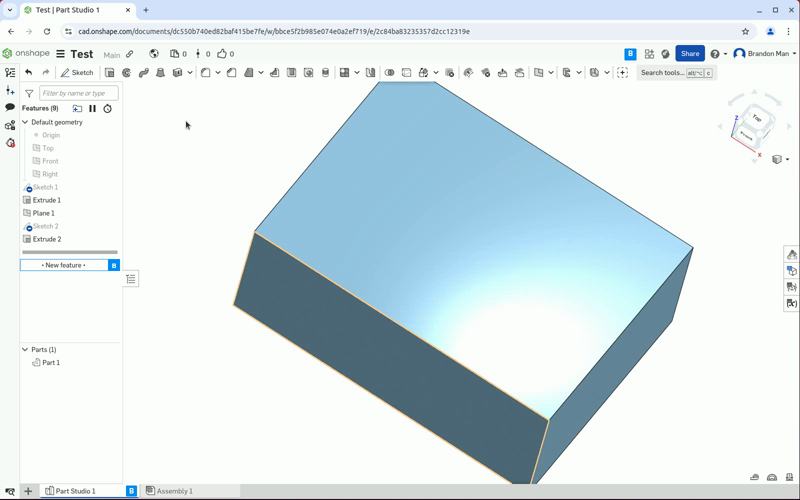
key(up, 2)
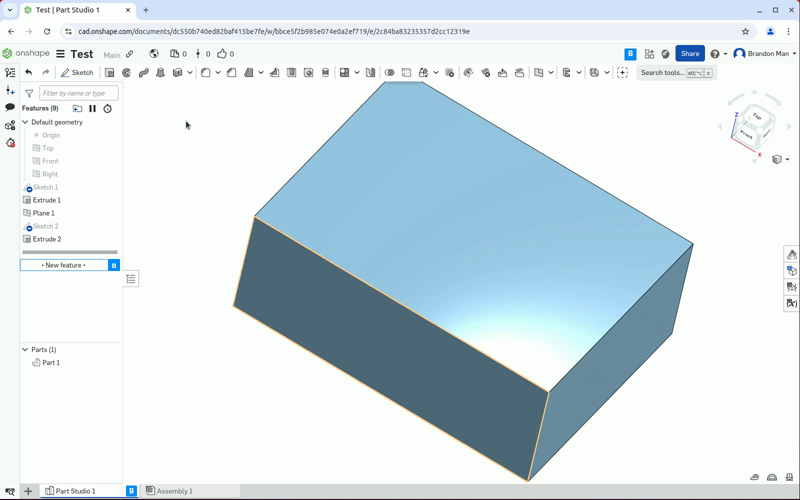
key(left, 2)
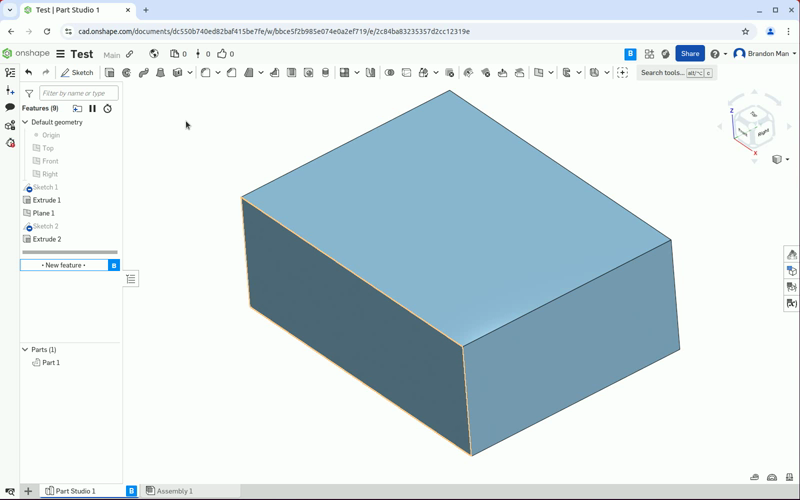
mouse_move(73, 189)
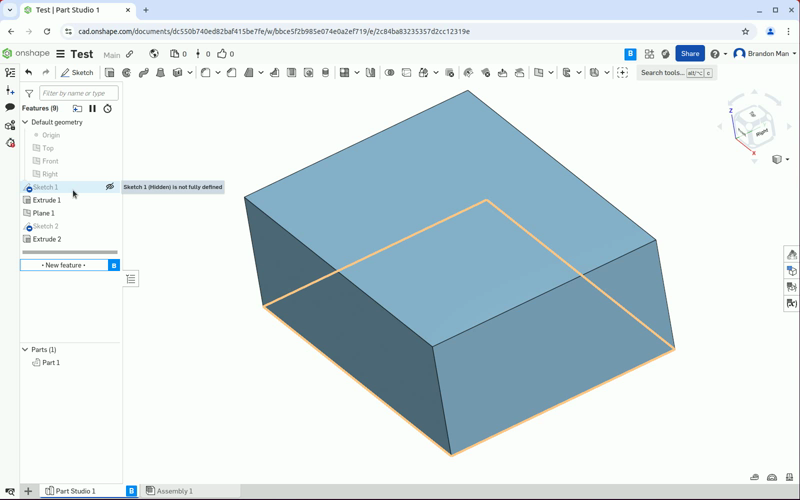
click(73, 189)